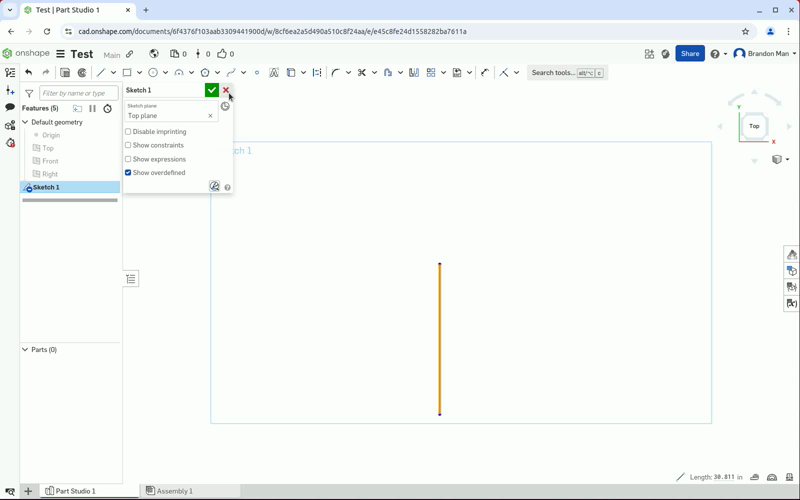
key(shift+h)
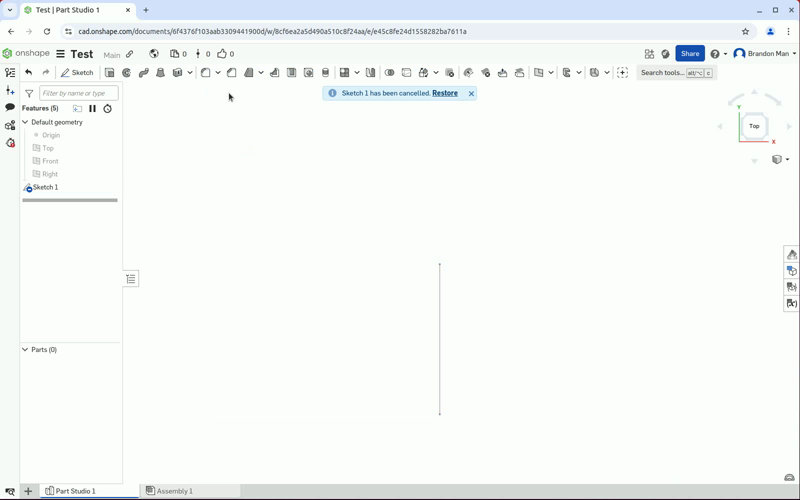
key(shift+s)
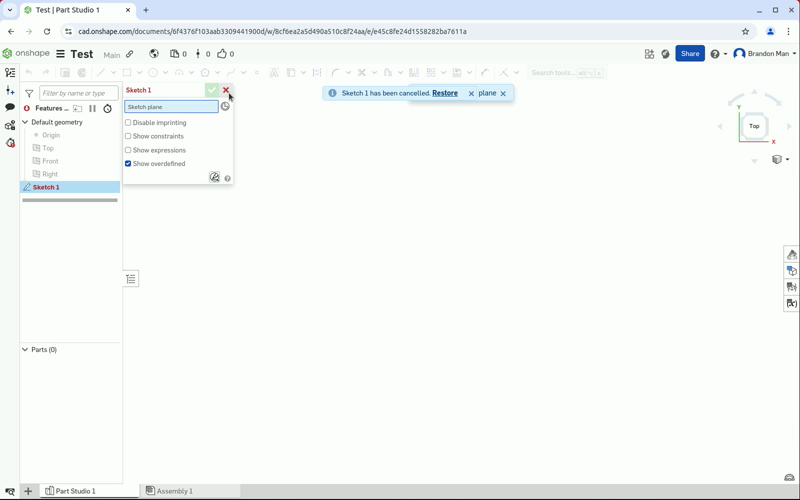
mouse_move(73, 150)
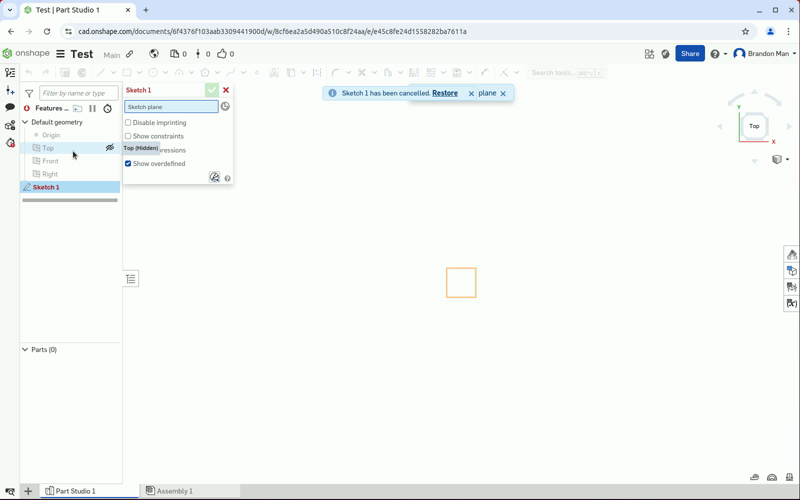
click(73, 150)
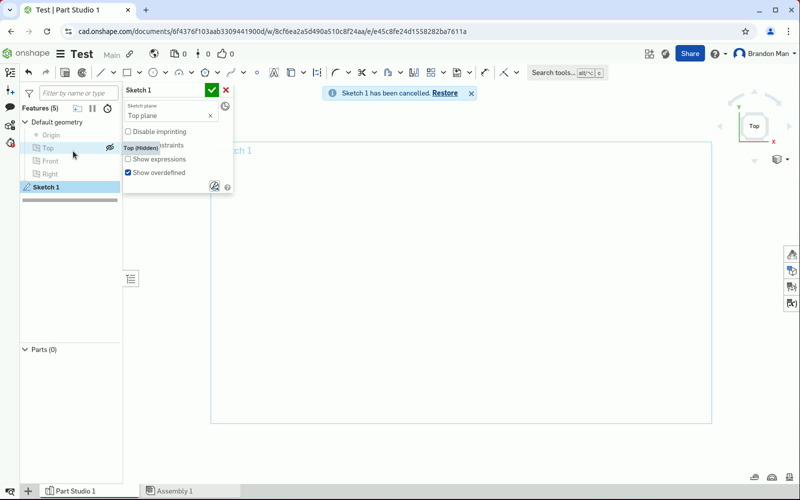
mouse_move(73, 352)
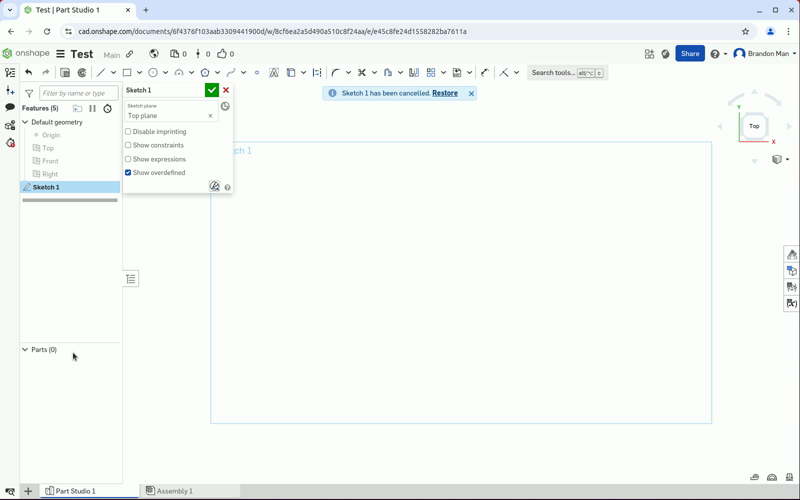
key(y)
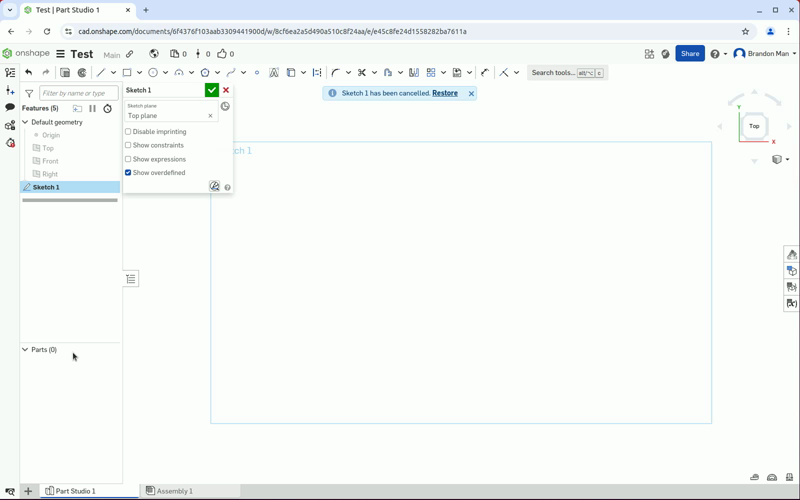
key(l)
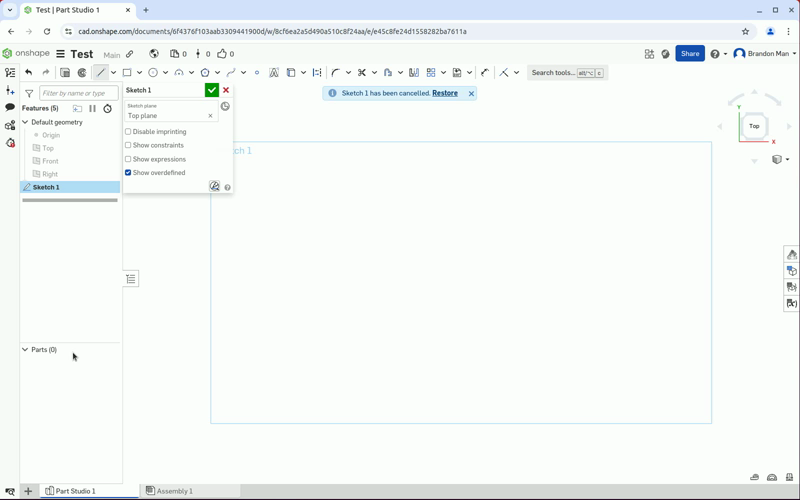
key_down(shift)
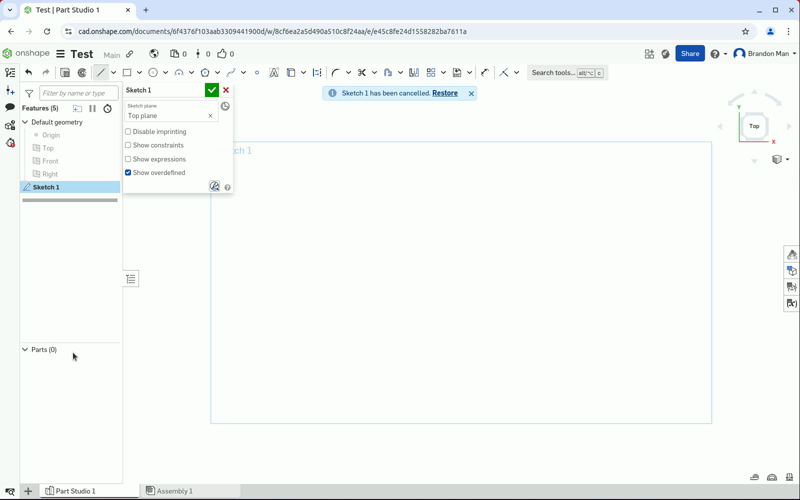
mouse_move(460, 282)
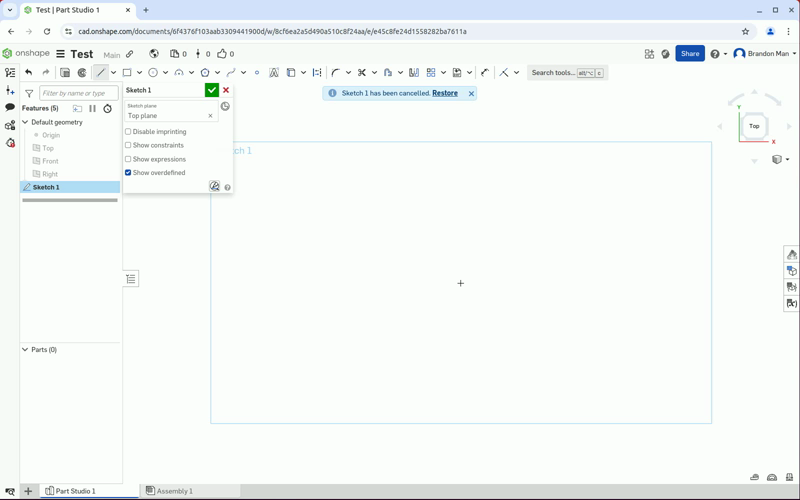
click(460, 282)
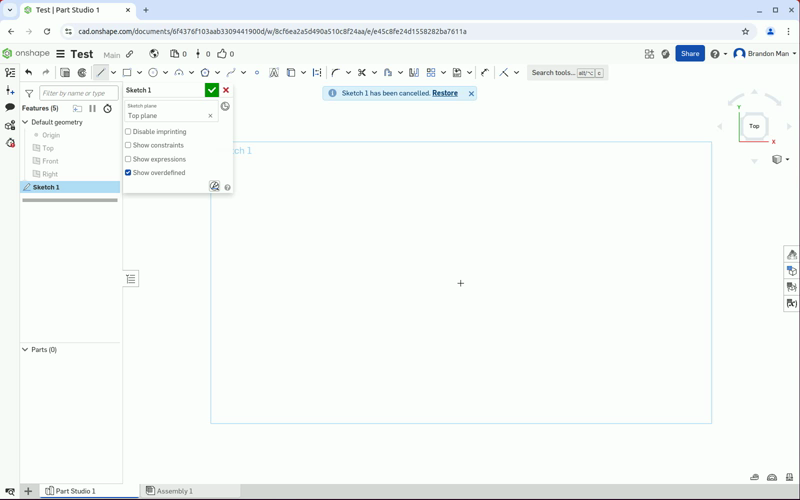
key_up(shift)
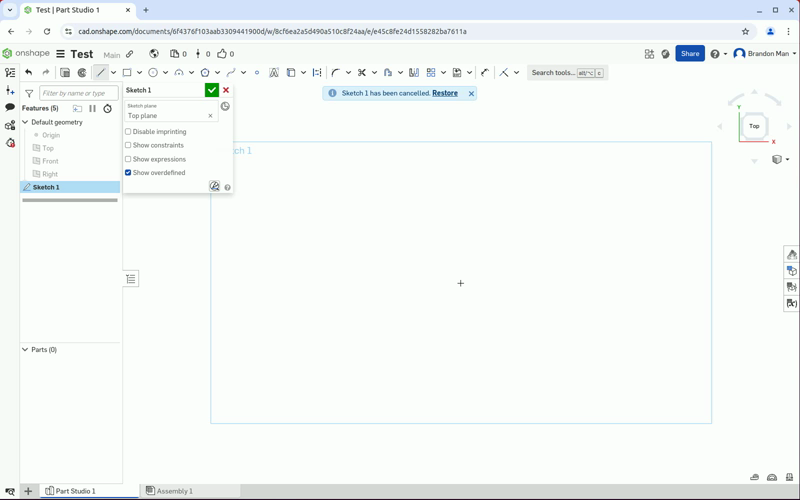
key_down(shift)
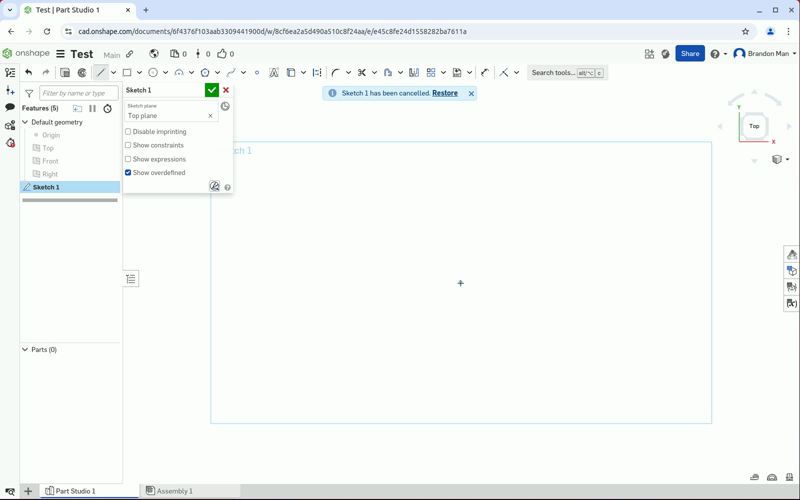
mouse_move(573, 282)
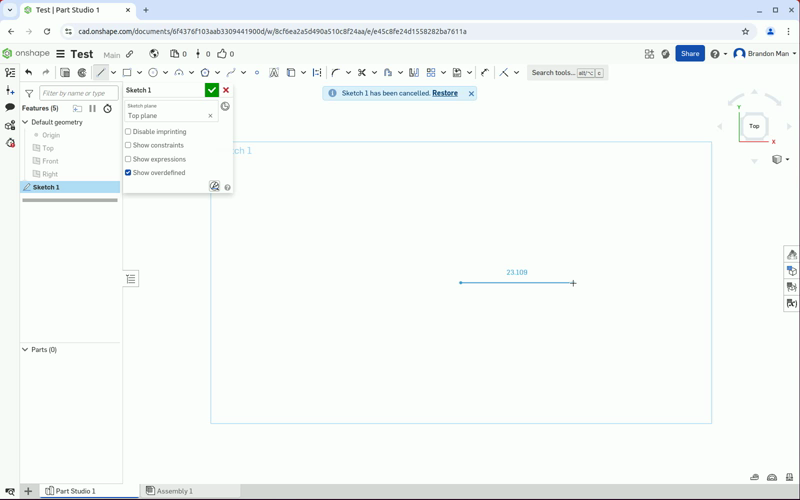
click(573, 282)
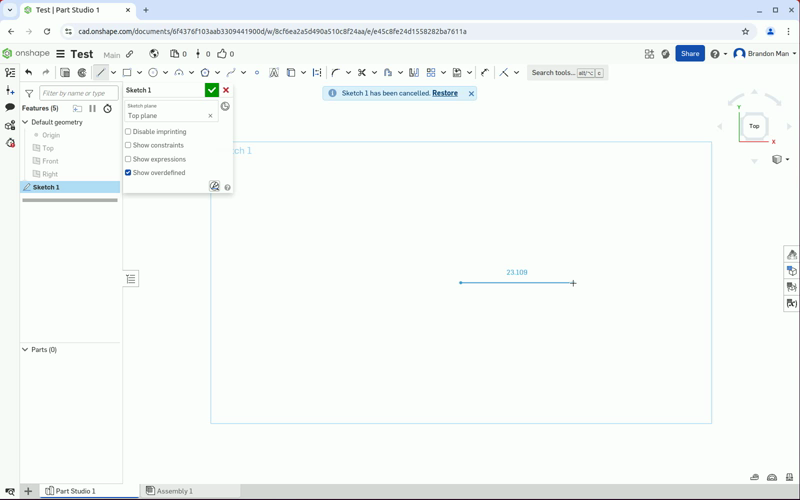
key_up(shift)
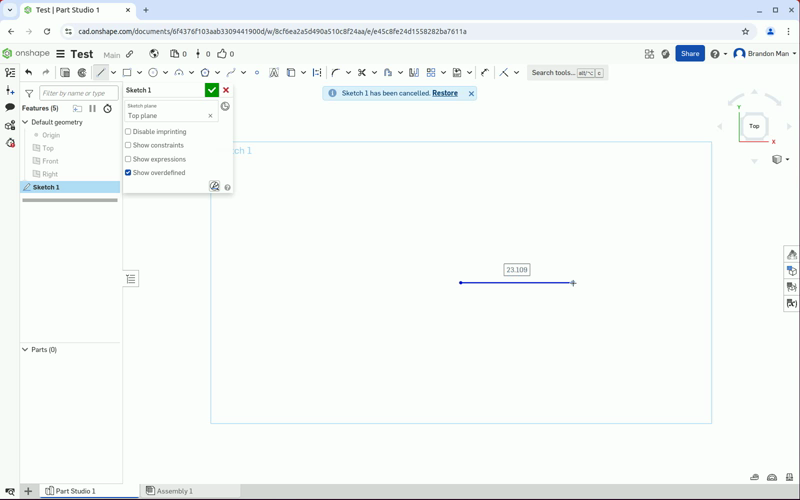
key_down(shift)
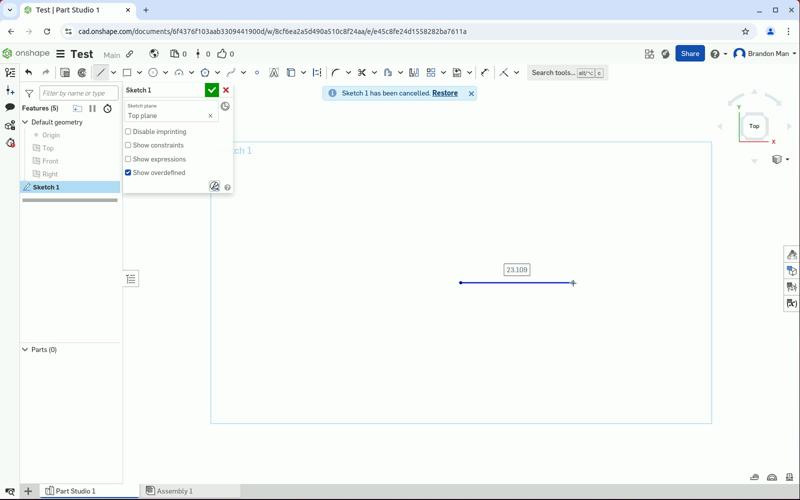
mouse_move(589, 282)
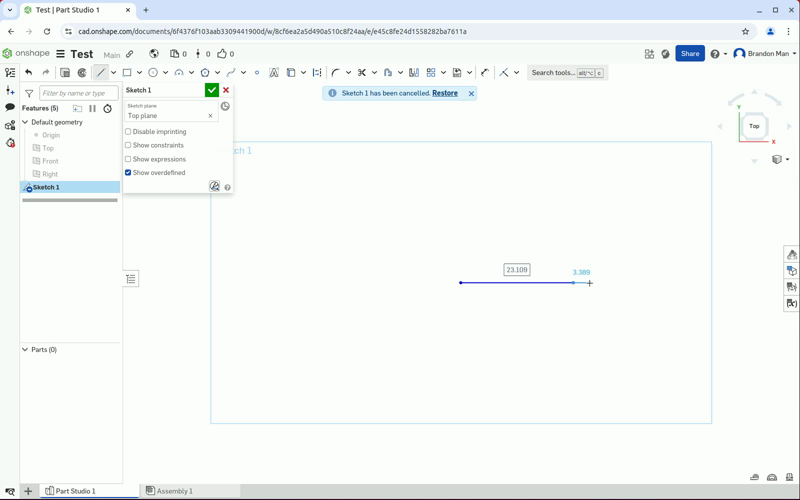
mouse_move(573, 258)
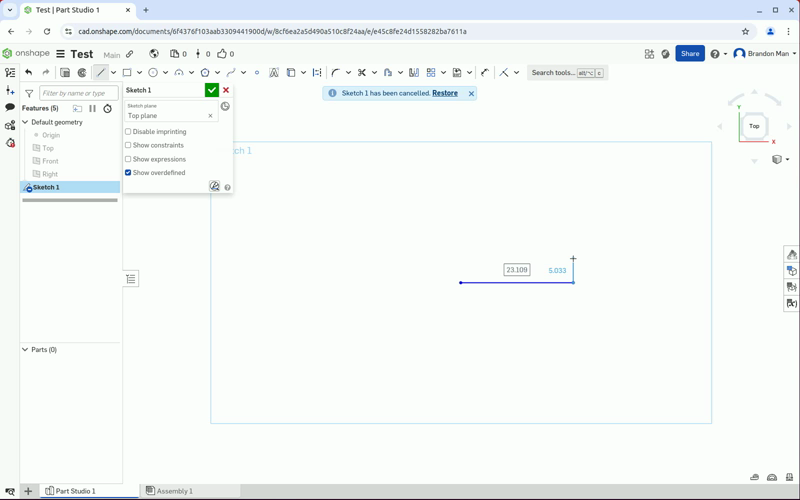
click(573, 258)
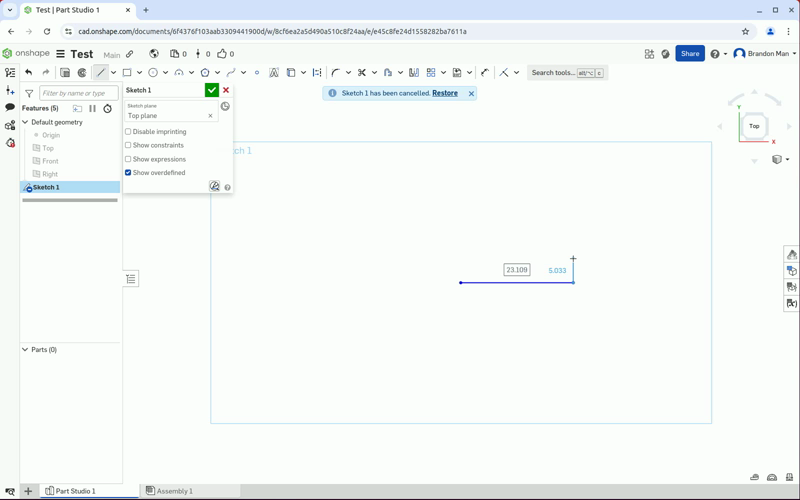
key_up(shift)
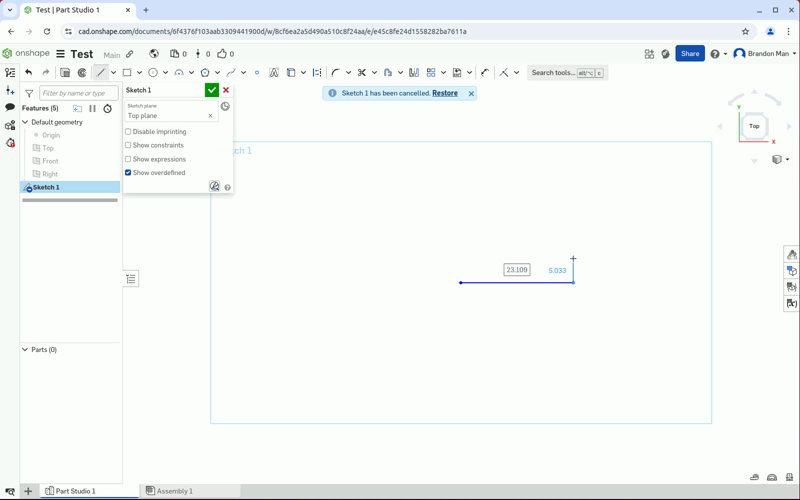
key_down(shift)
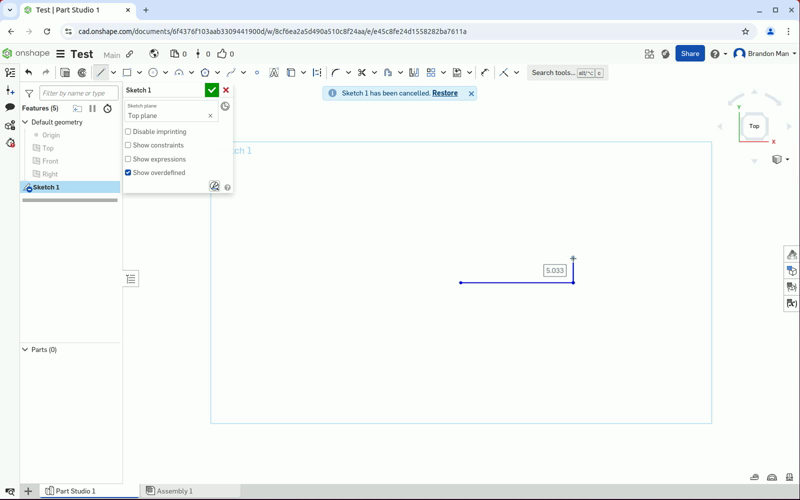
mouse_move(460, 258)
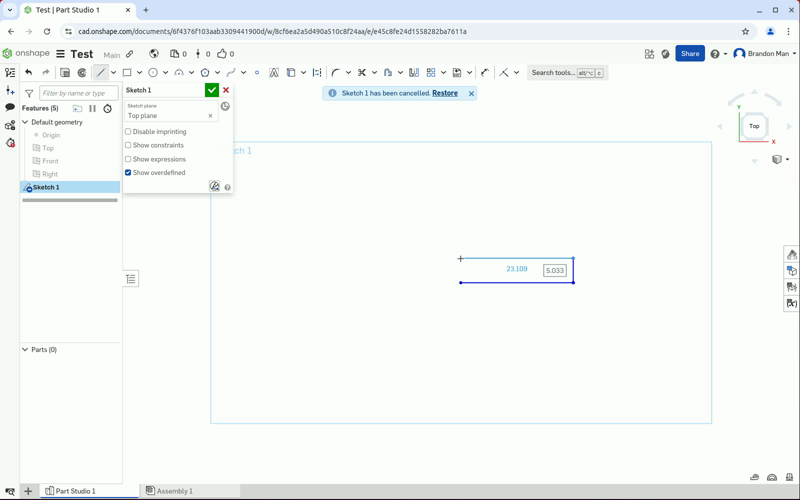
click(460, 258)
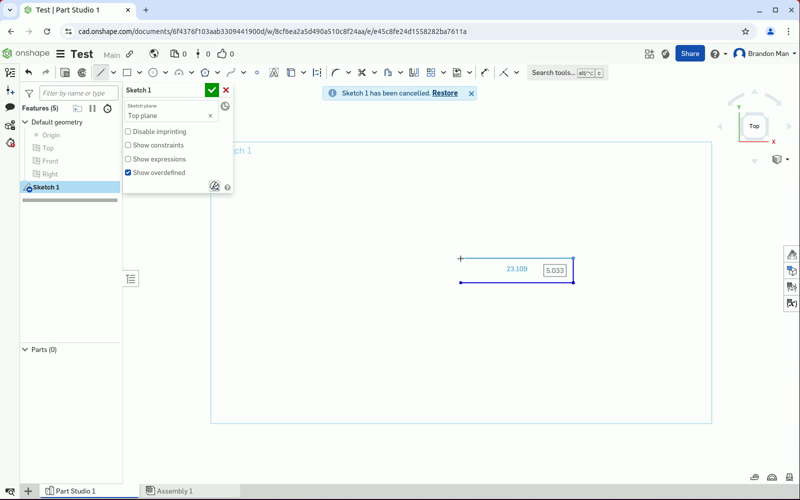
key_up(shift)
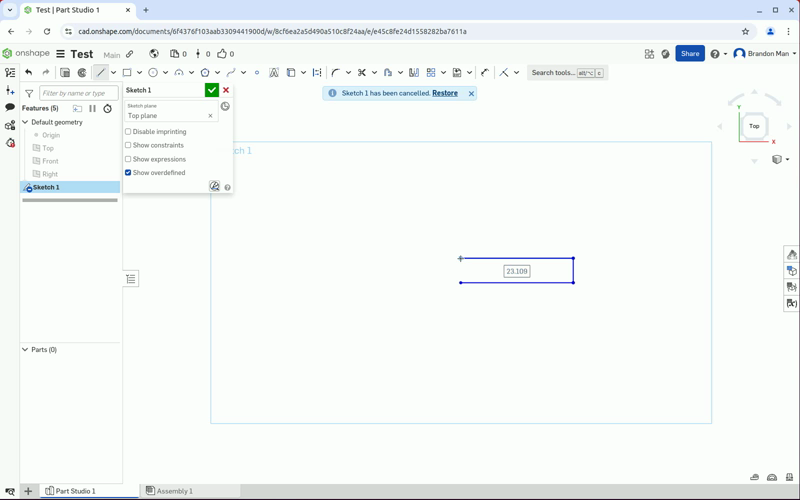
mouse_move(490, 258)
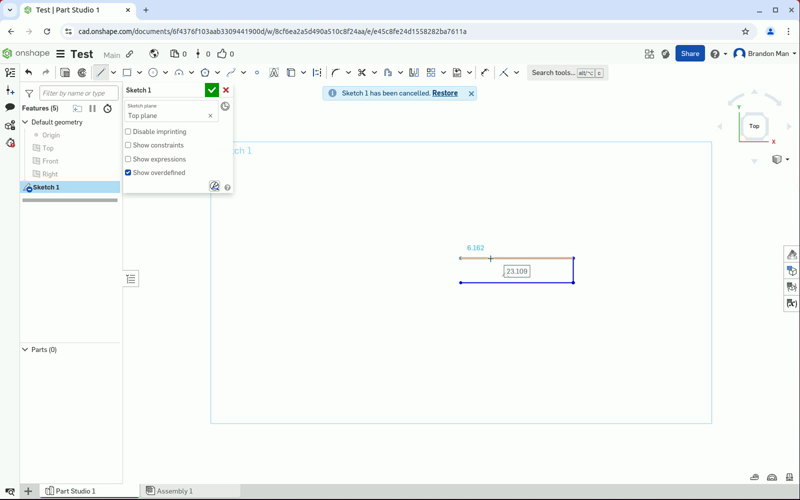
key_down(shift)
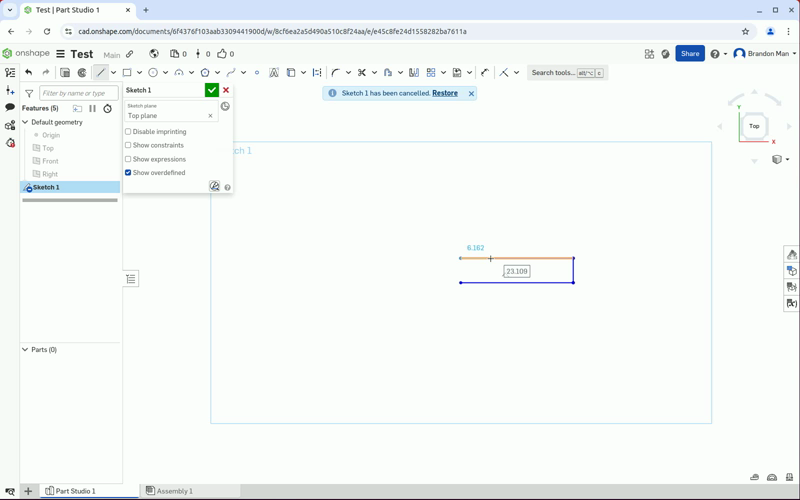
mouse_move(460, 282)
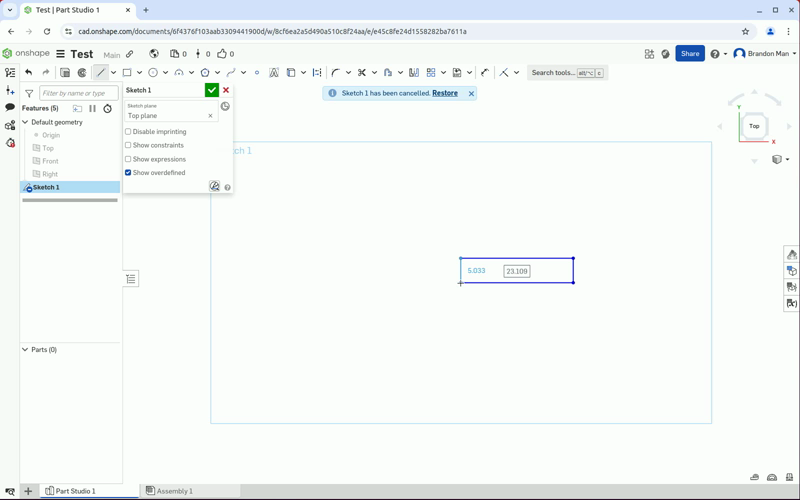
key_up(shift)
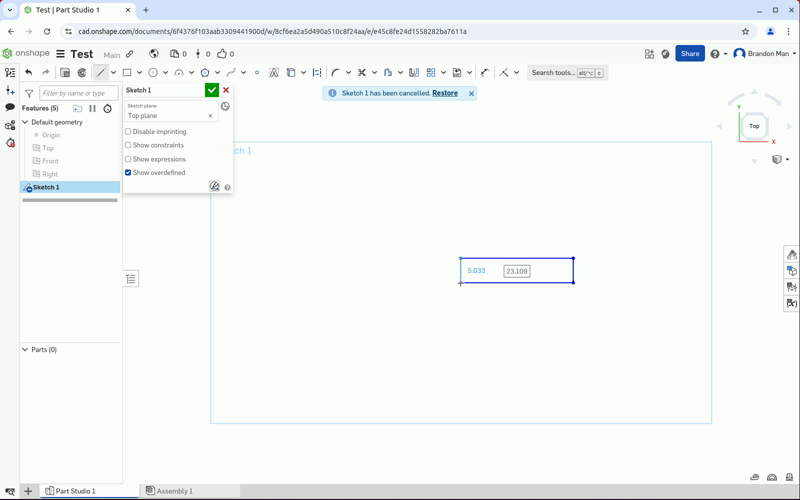
click(460, 282)
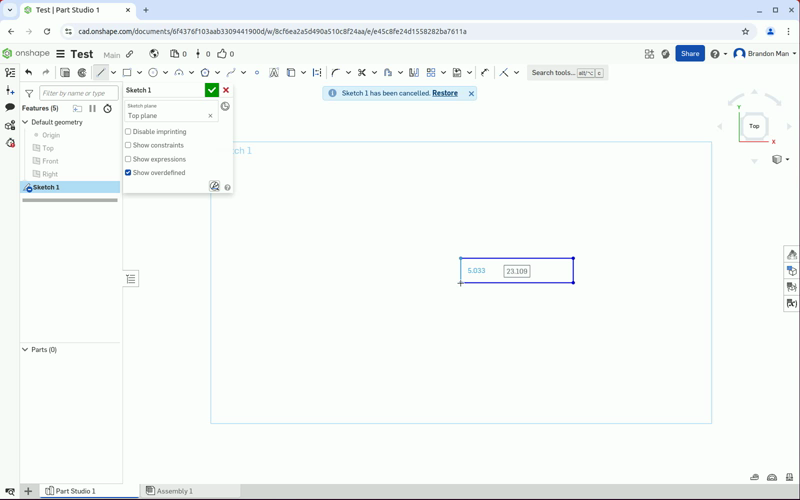
key(esc)
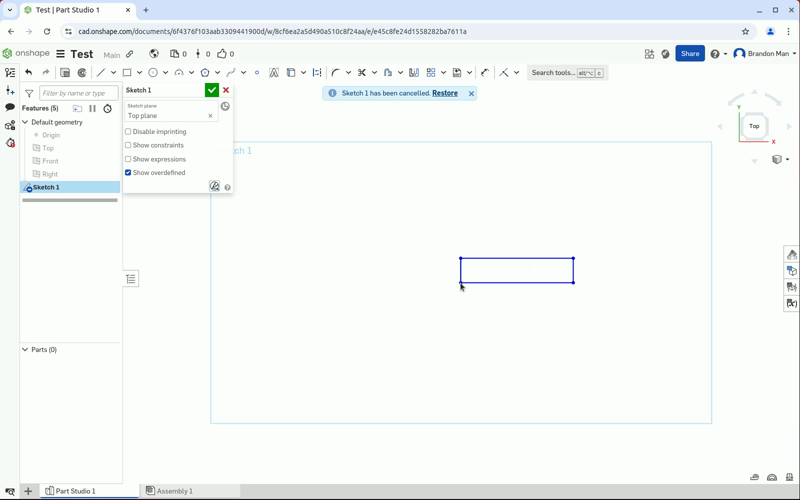
mouse_move(553, 261)
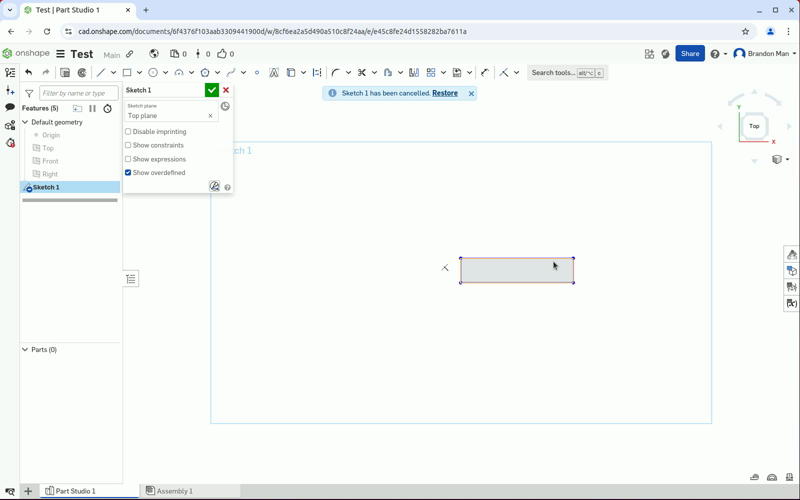
click(553, 261)
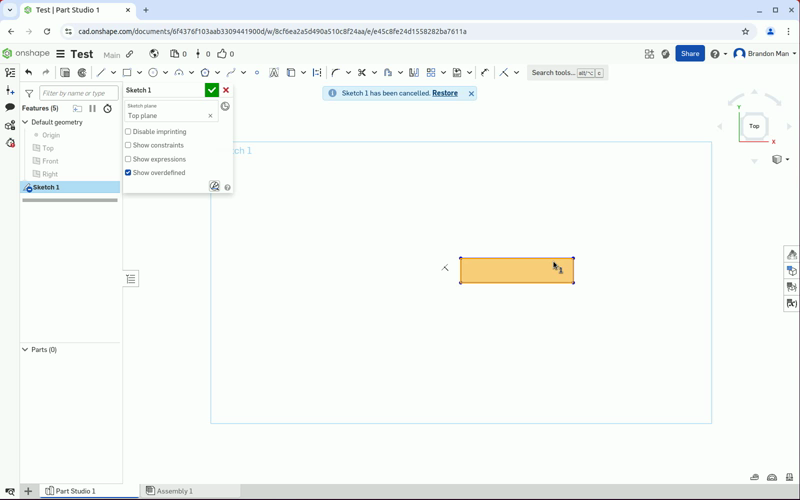
mouse_move(73, 352)
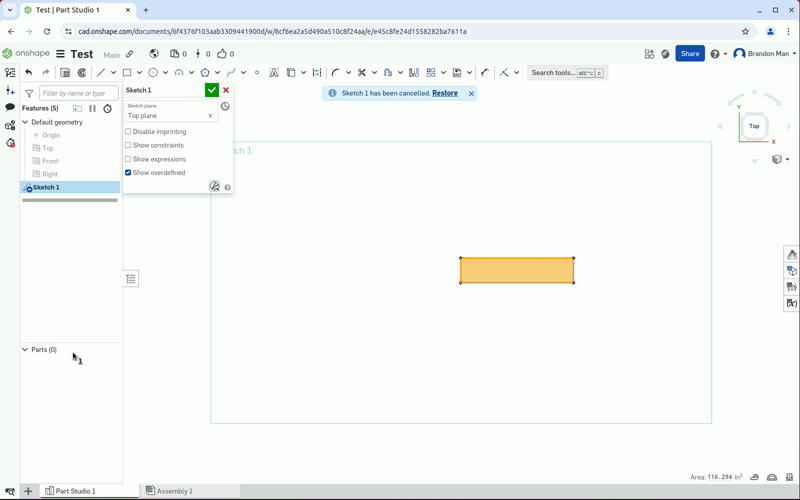
key(shift+y)
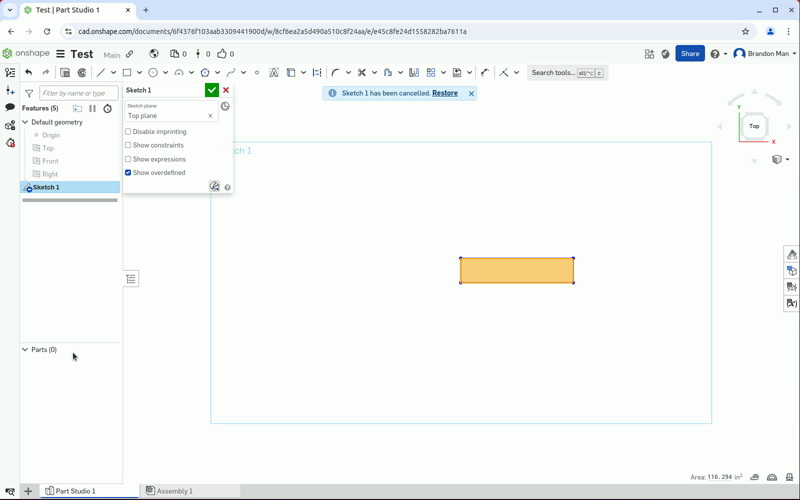
key(shift+e)
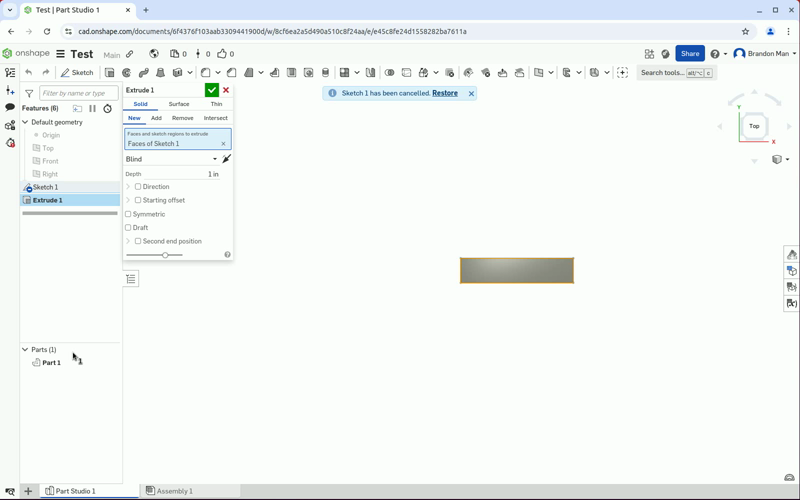
mouse_move(143, 106)
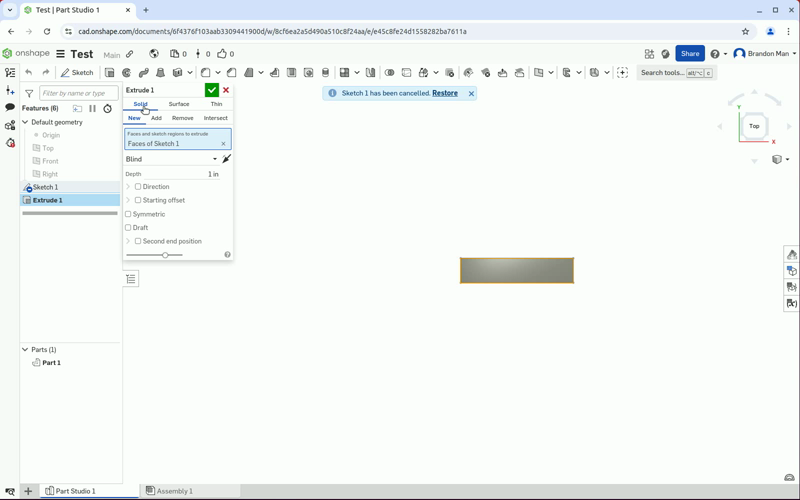
click(143, 106)
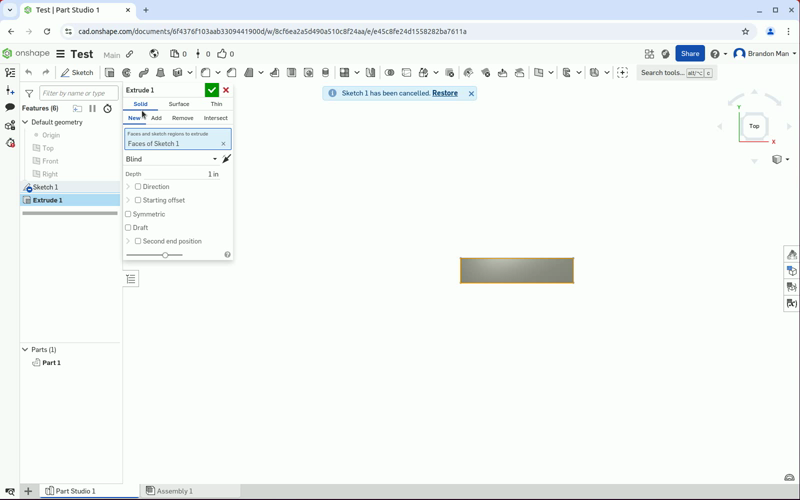
mouse_move(137, 120)
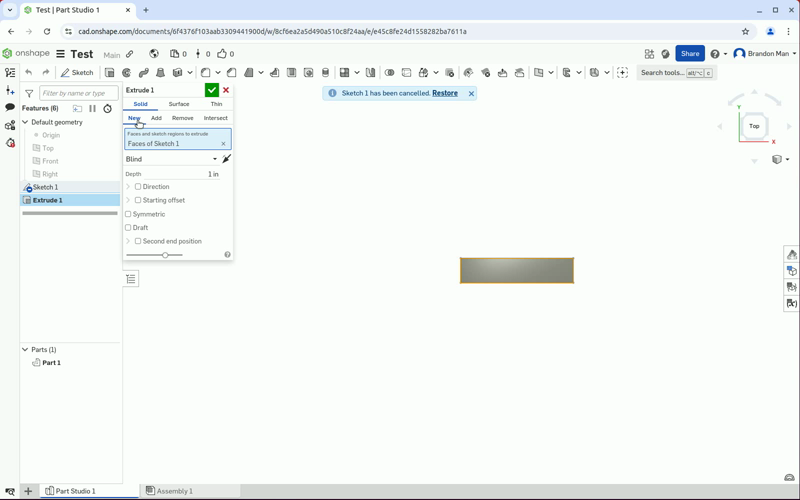
click(137, 120)
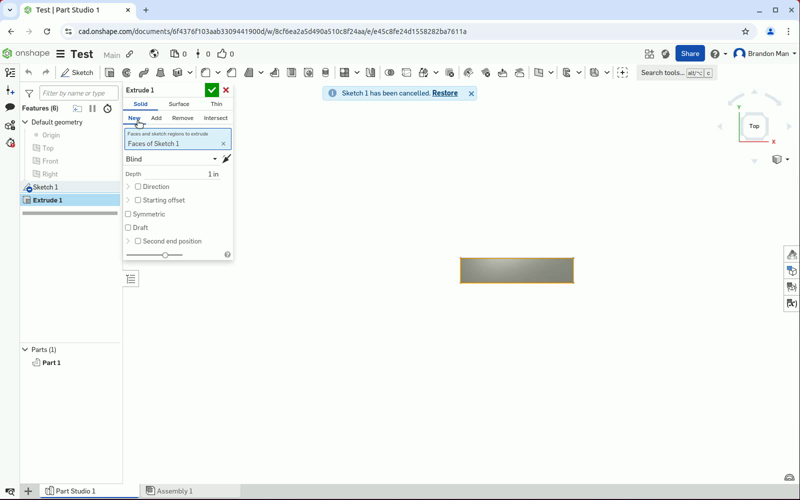
key(tab, 4)
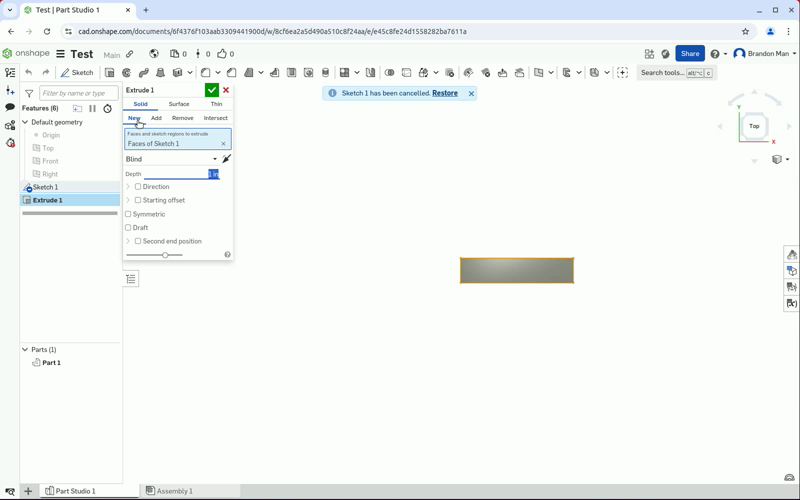
text(9.869)
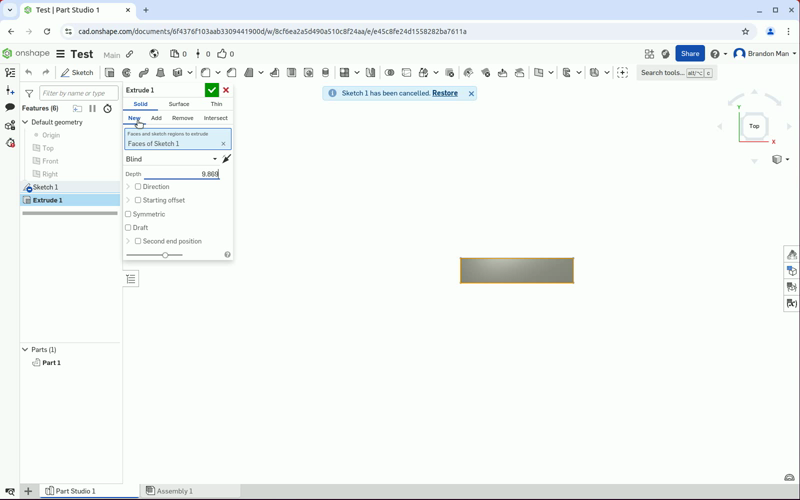
key(enter)
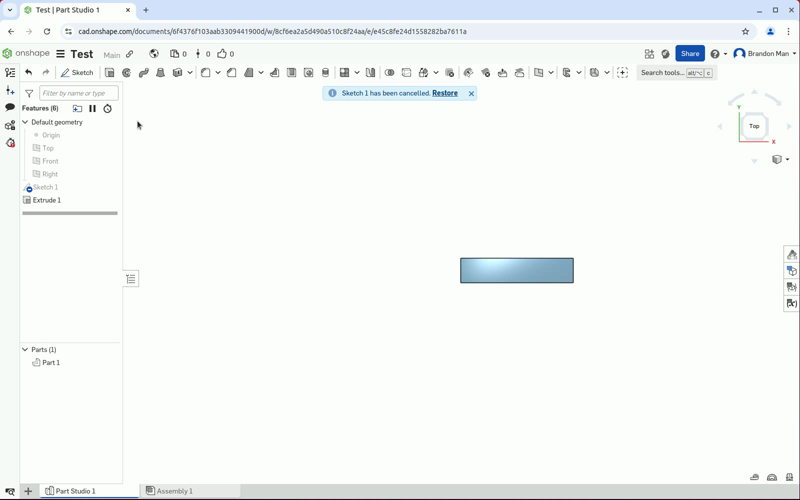
key(shift+h)
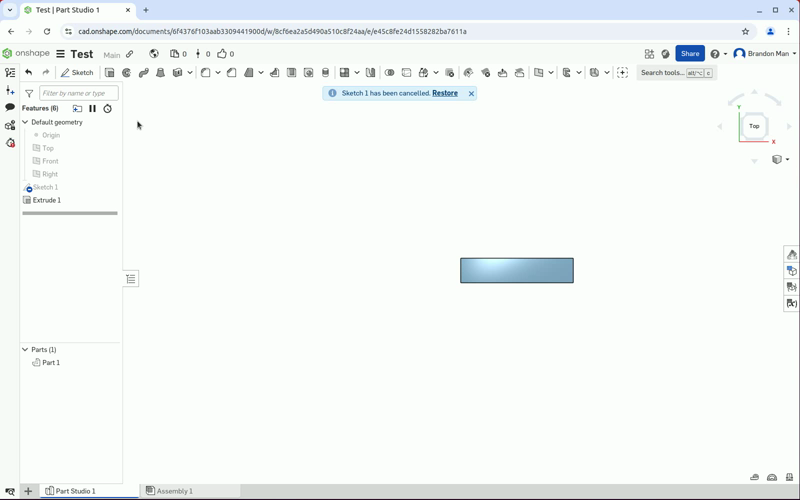
key(shift+h)
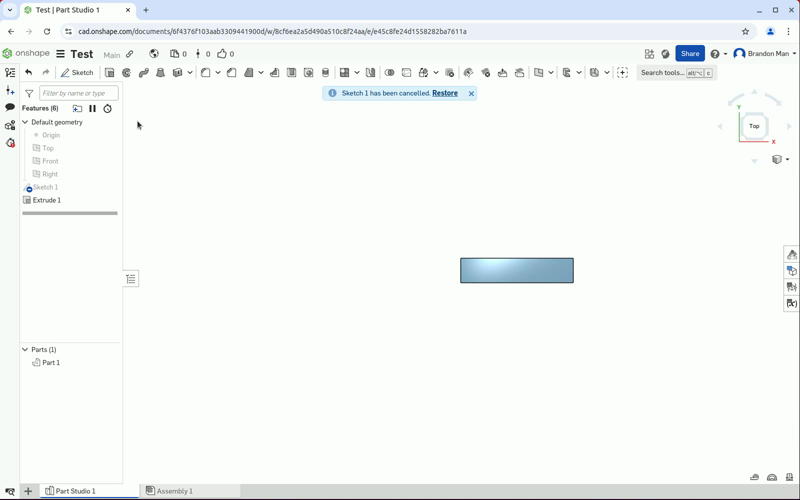
mouse_move(73, 189)
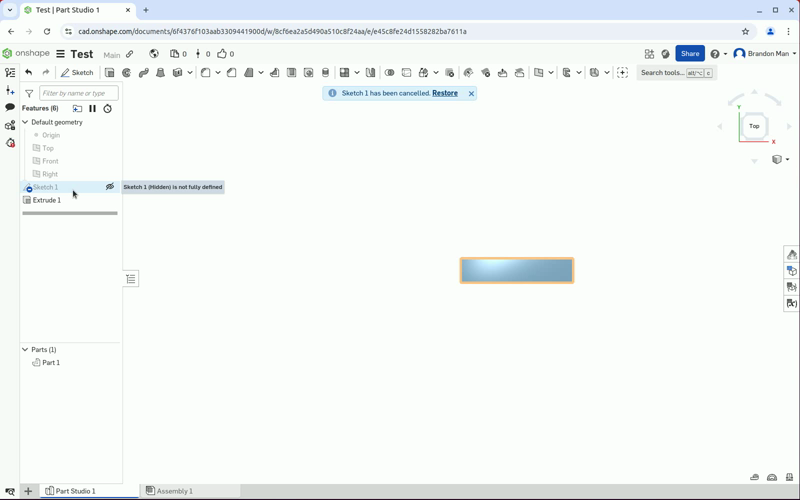
click(73, 189)
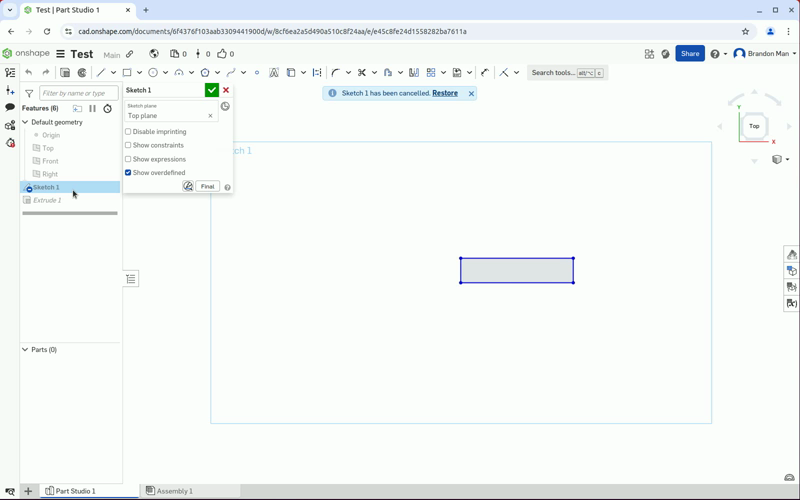
mouse_move(229, 92)
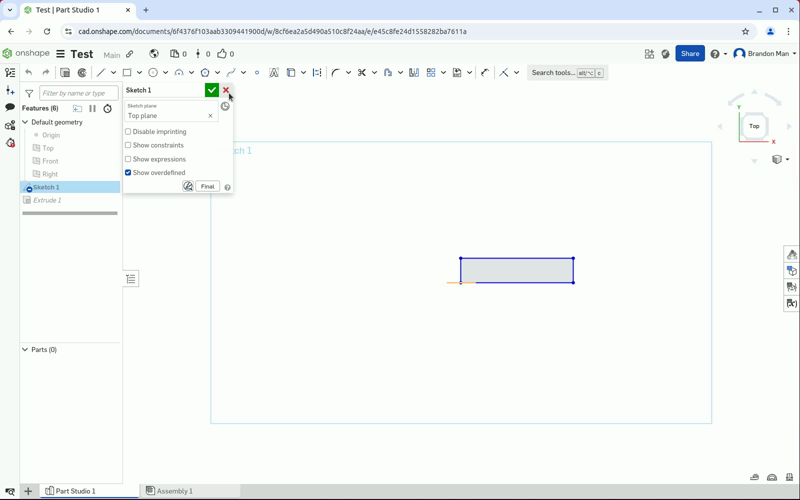
click(229, 92)
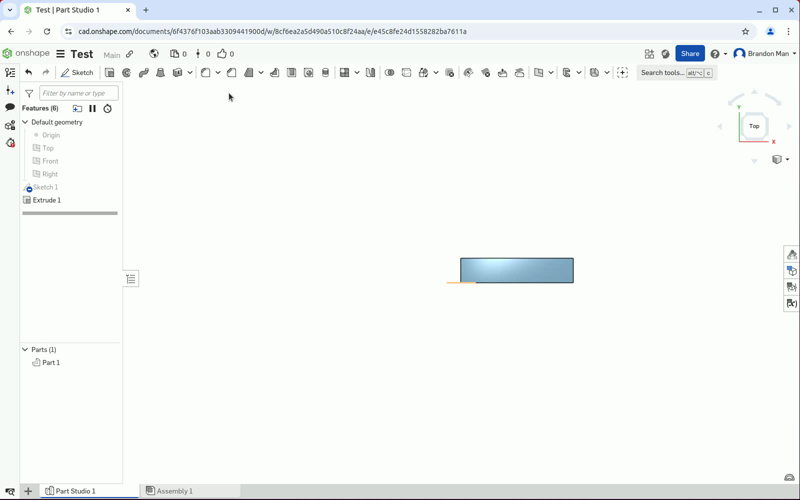
mouse_move(73, 352)
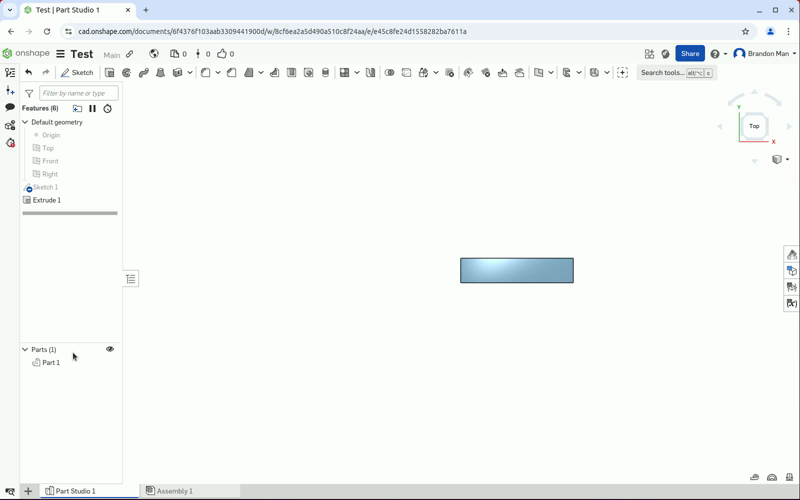
key(y)
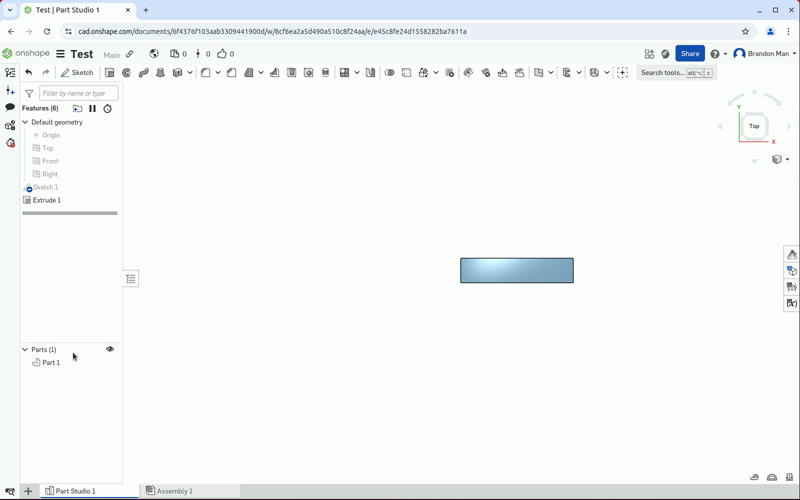
key(shift+p)
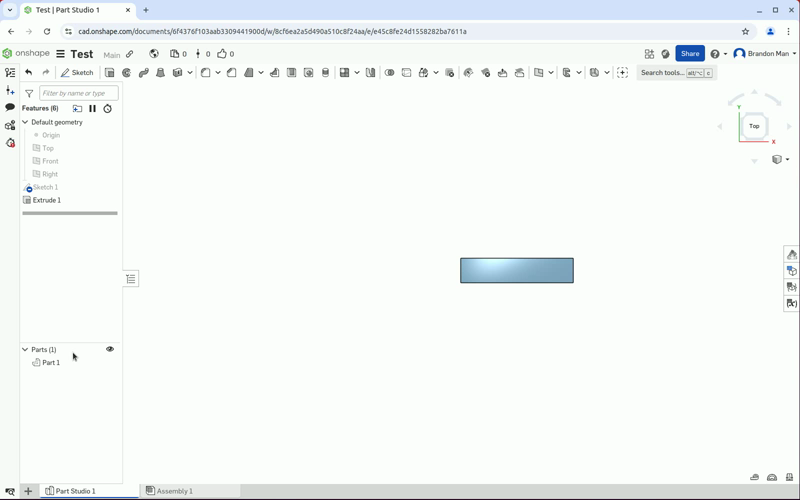
key(space)
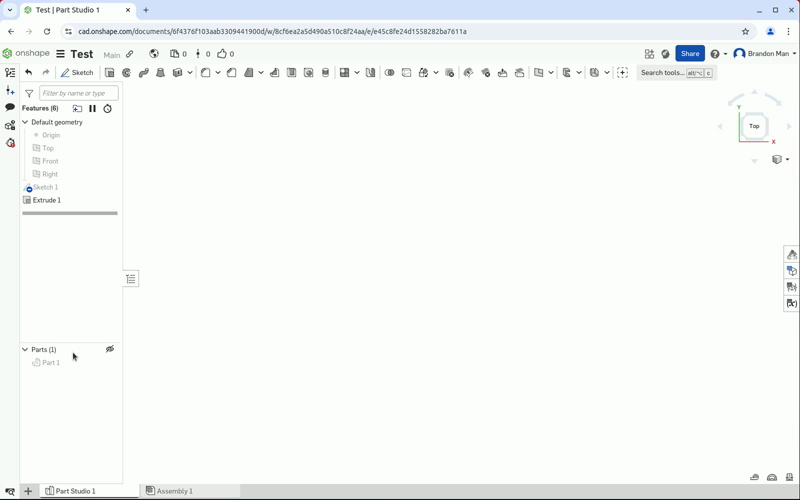
key_down(shift)
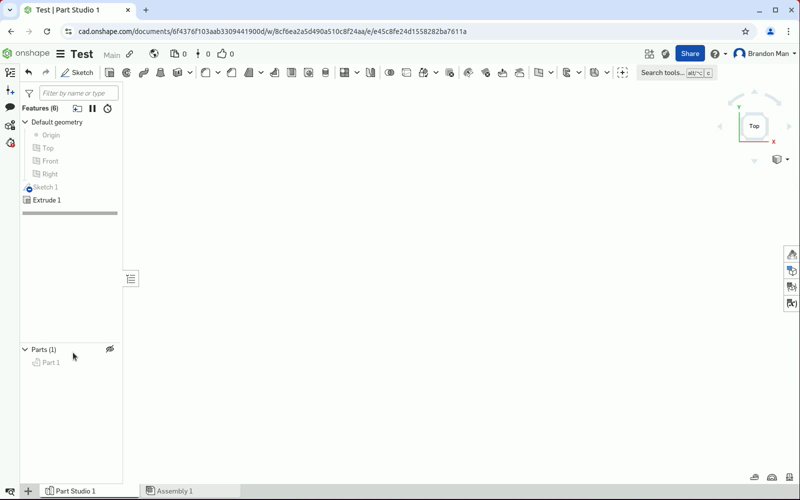
key(up)
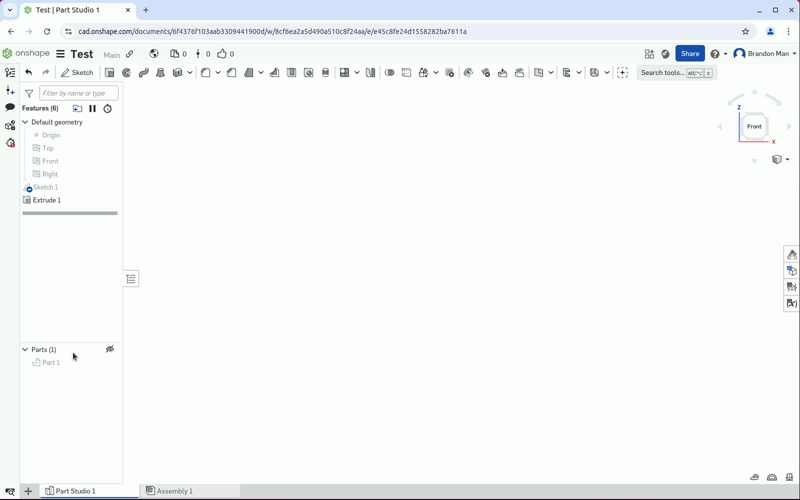
key_up(shift)
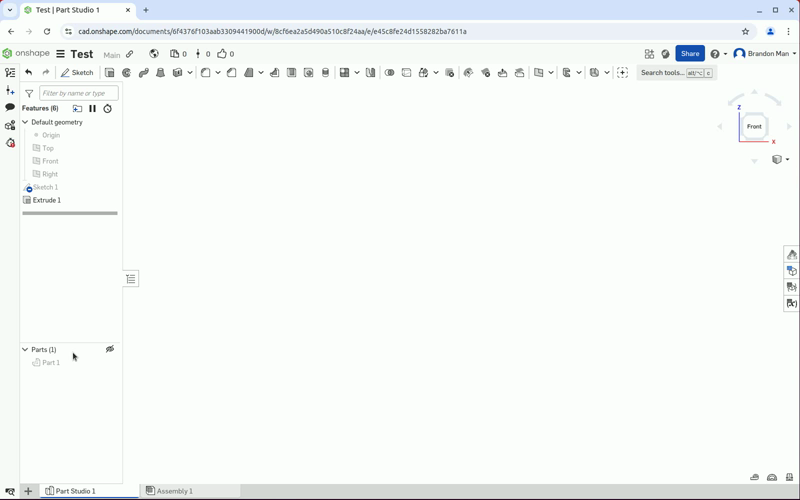
mouse_move(73, 352)
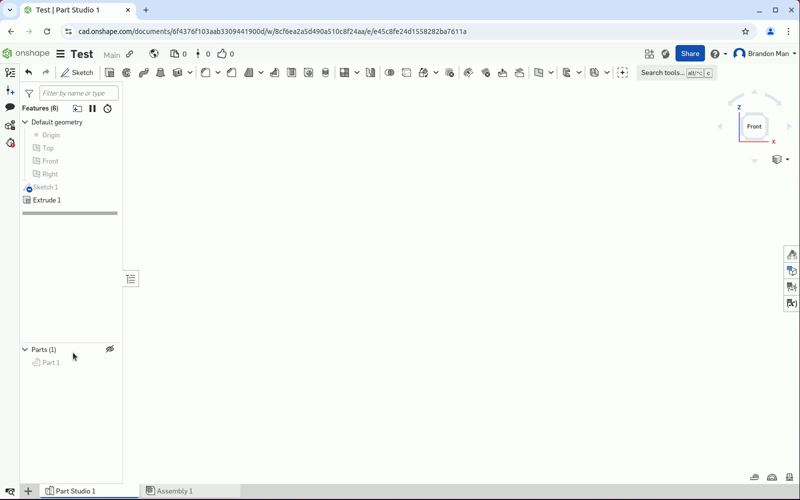
key(shift+y)
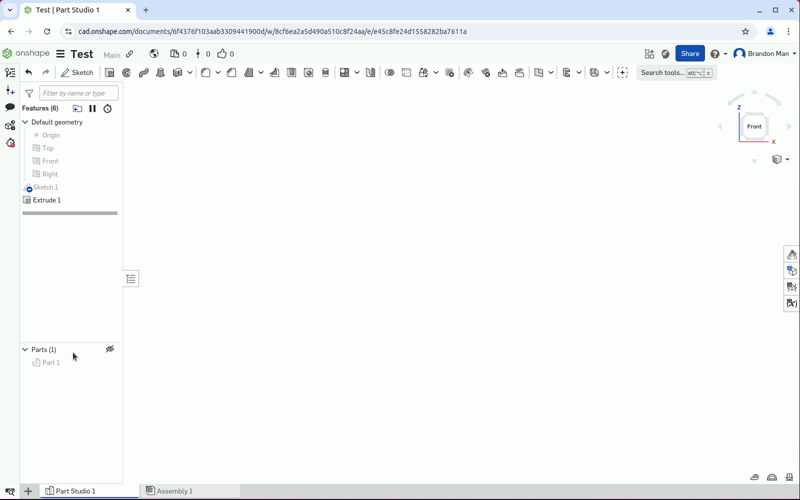
key(shift+s)
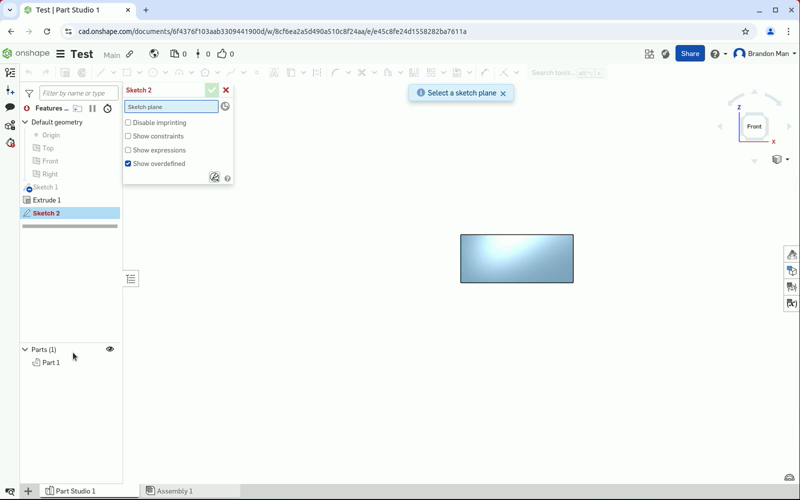
mouse_move(73, 163)
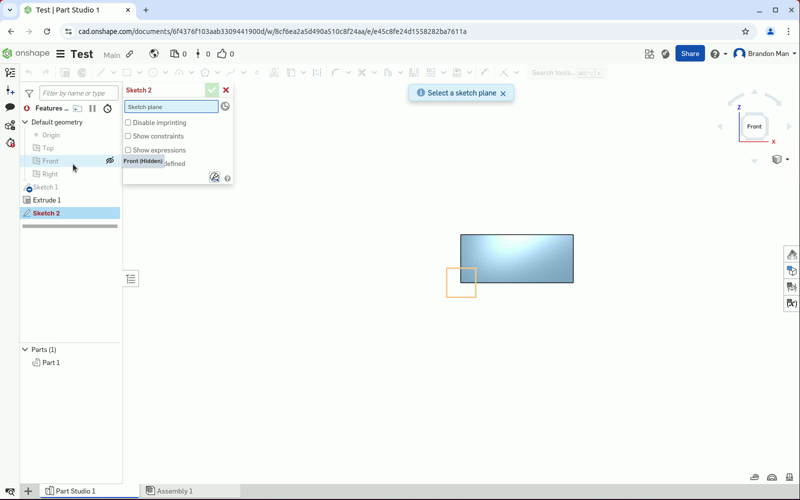
click(73, 163)
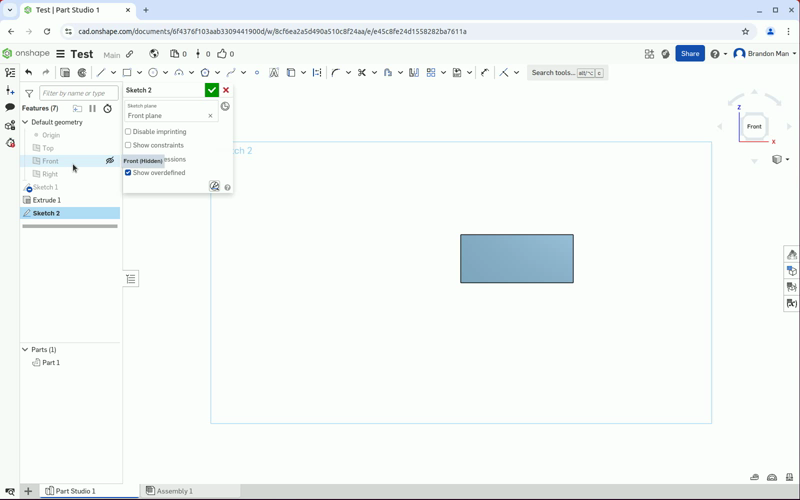
mouse_move(73, 352)
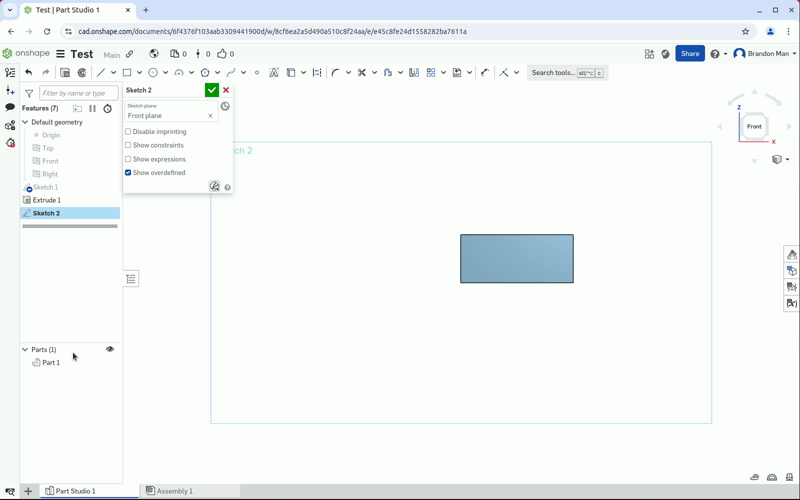
key(y)
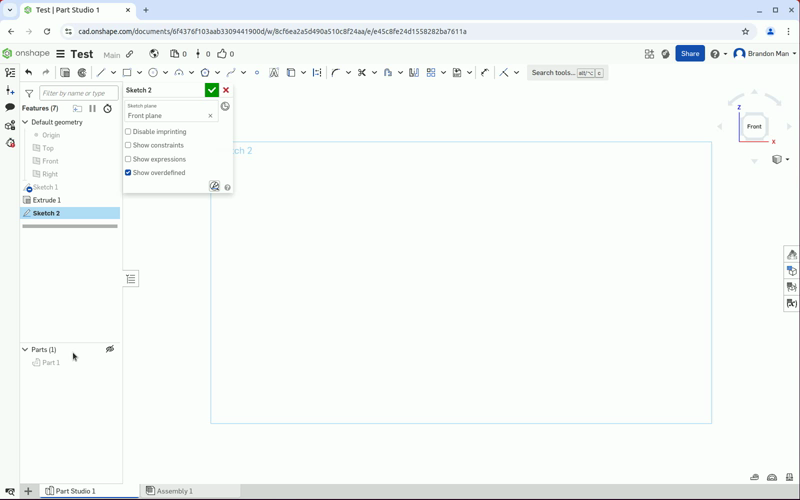
key(l)
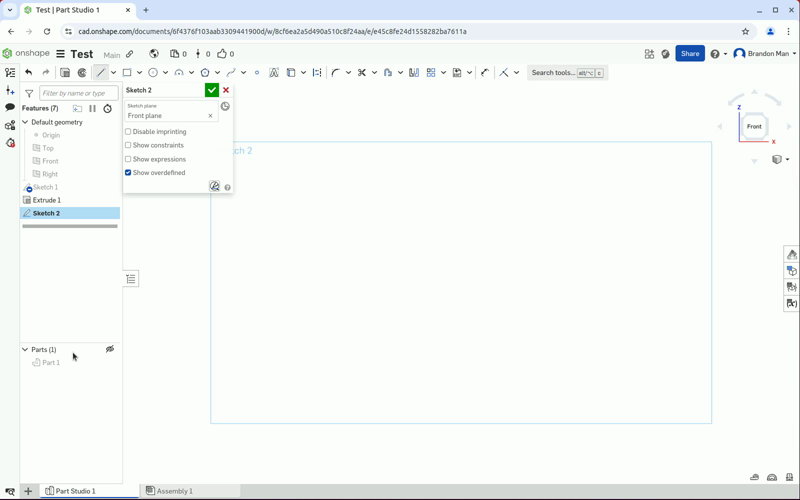
key_down(shift)
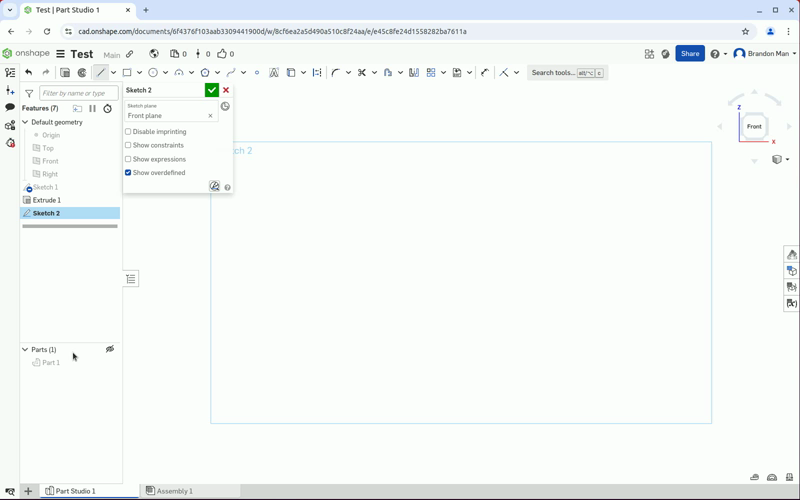
mouse_move(461, 281)
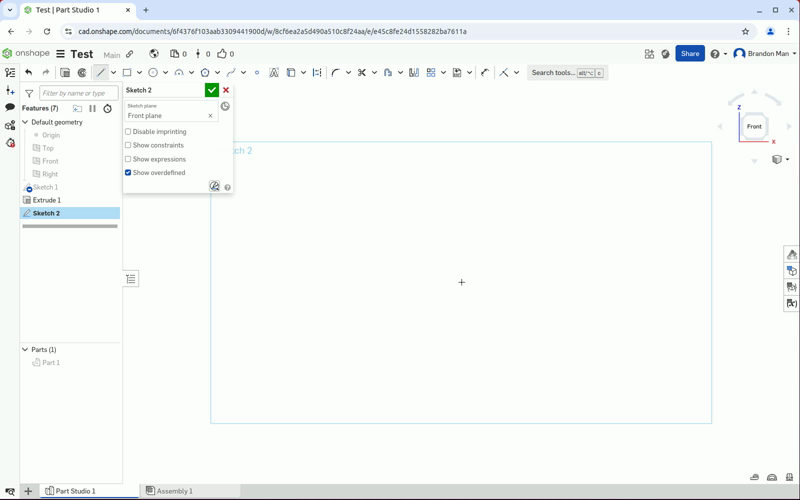
click(461, 281)
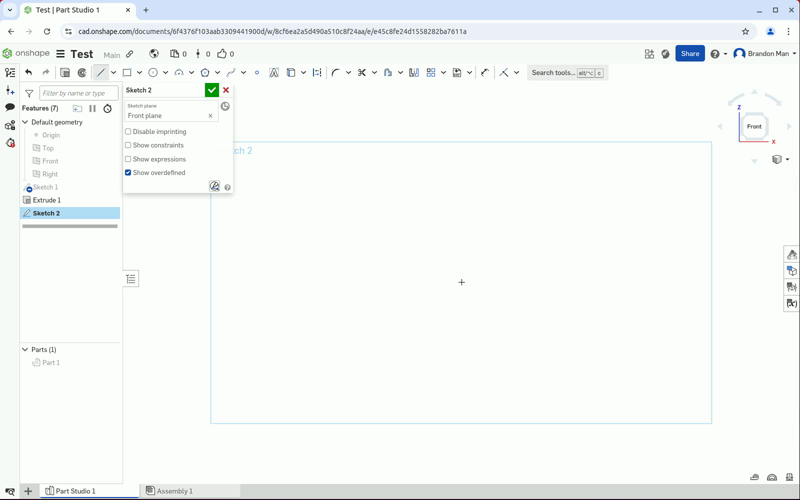
key_up(shift)
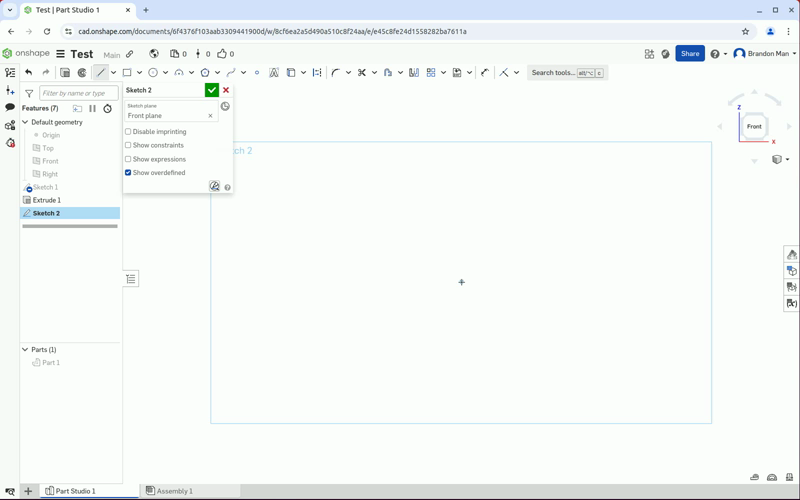
key_down(shift)
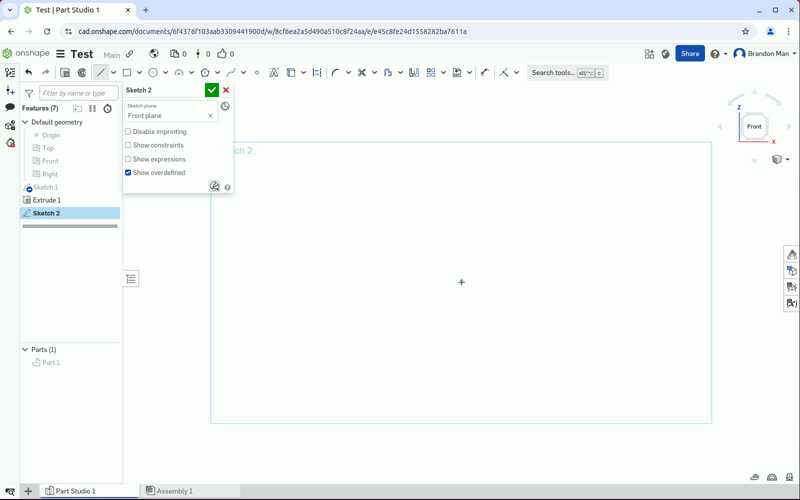
mouse_move(572, 281)
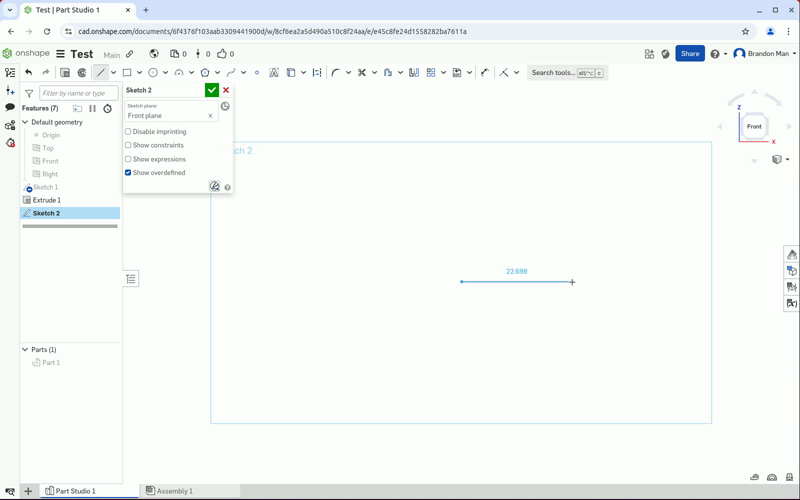
click(572, 281)
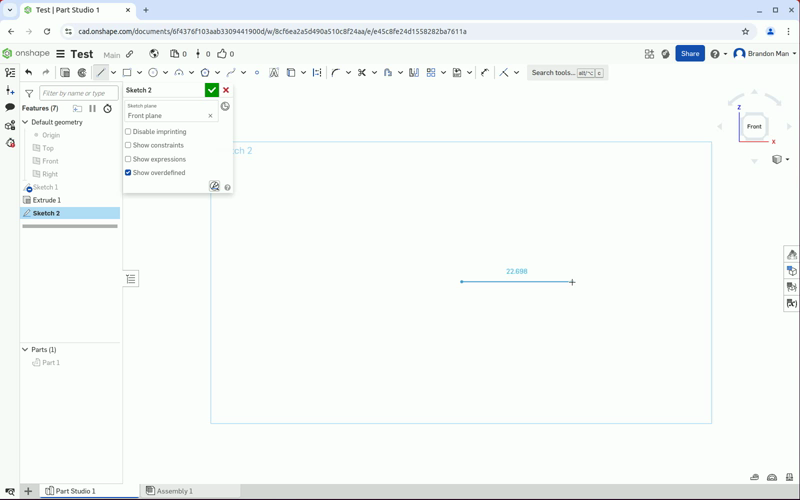
key_up(shift)
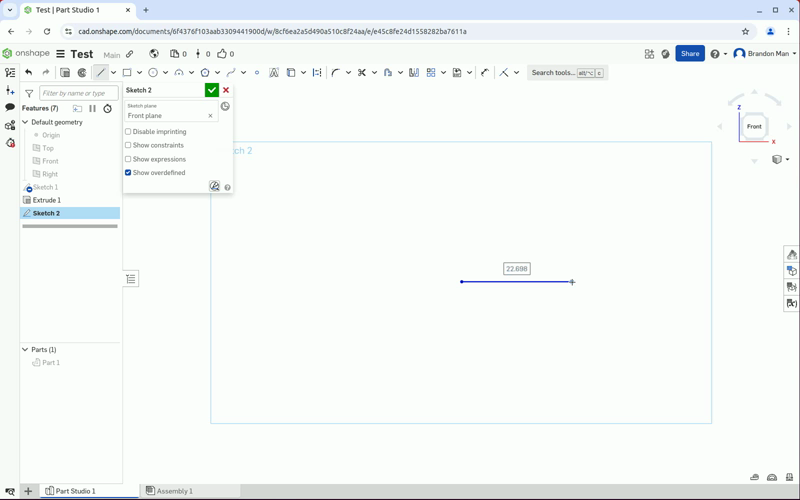
key_down(shift)
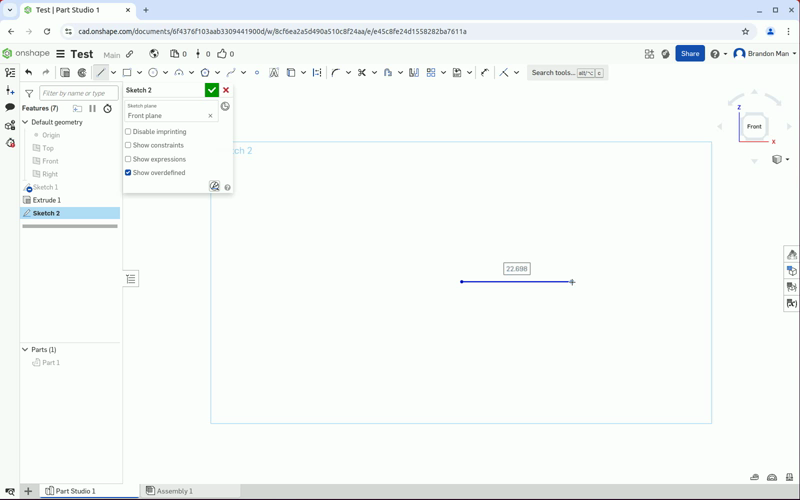
mouse_move(589, 281)
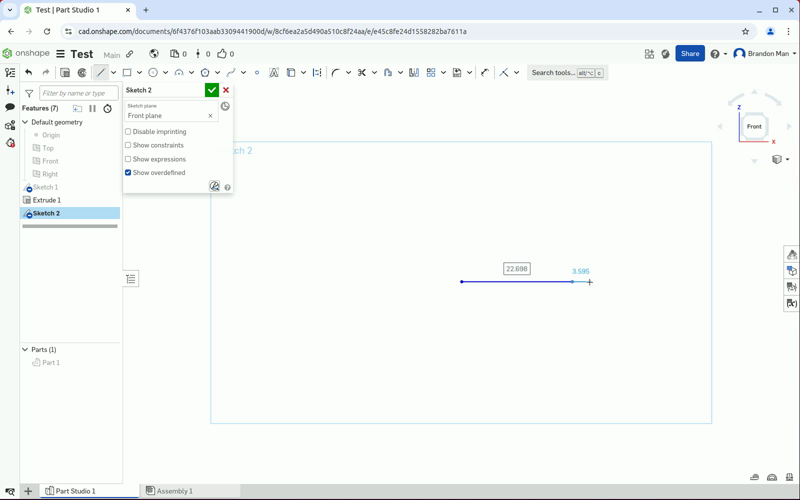
mouse_move(572, 236)
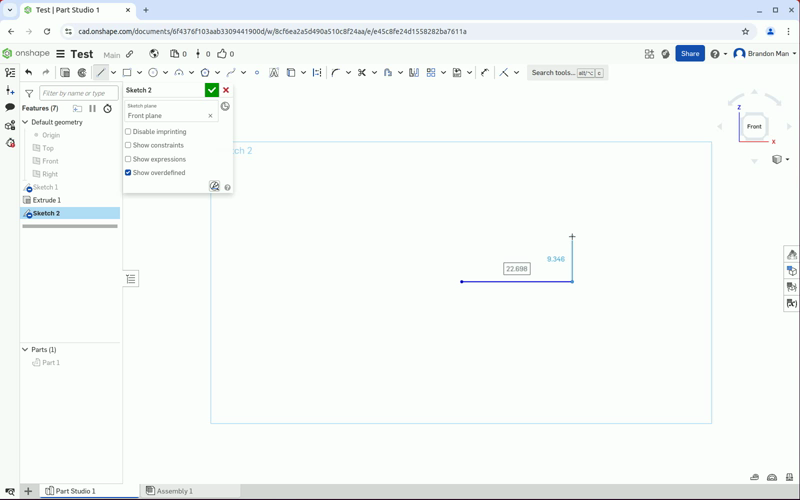
click(572, 236)
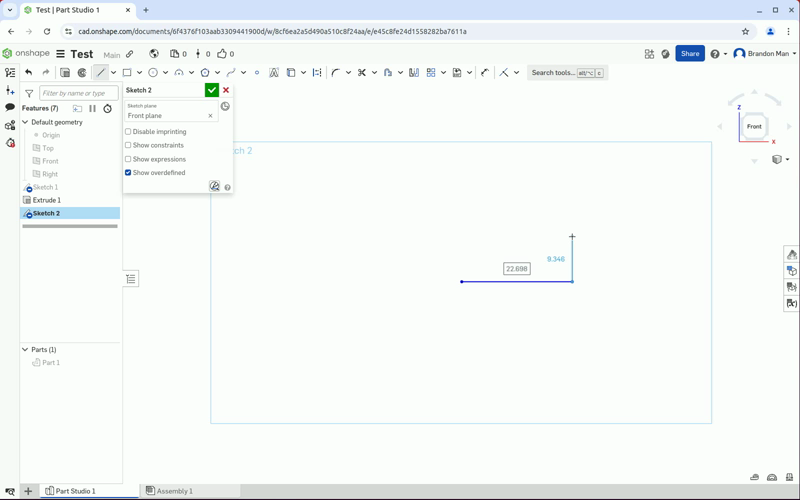
key_up(shift)
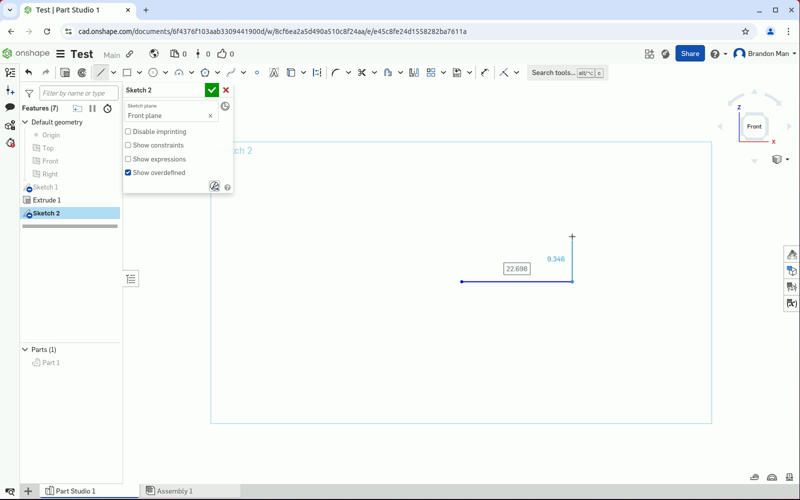
key_down(shift)
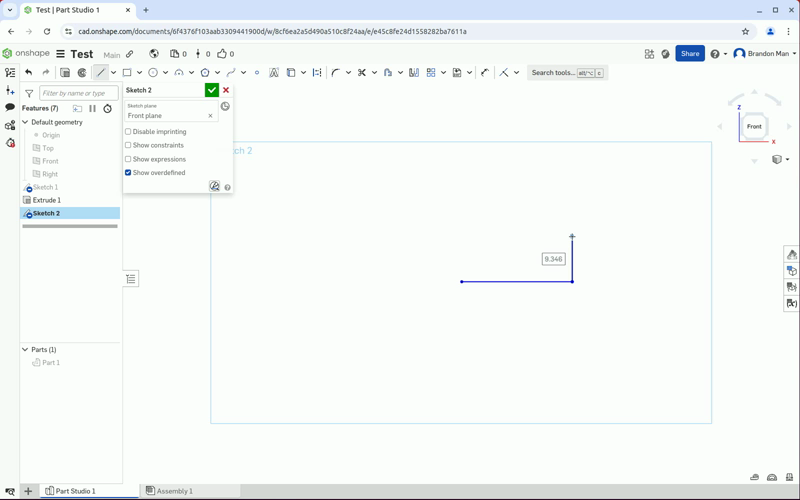
mouse_move(461, 236)
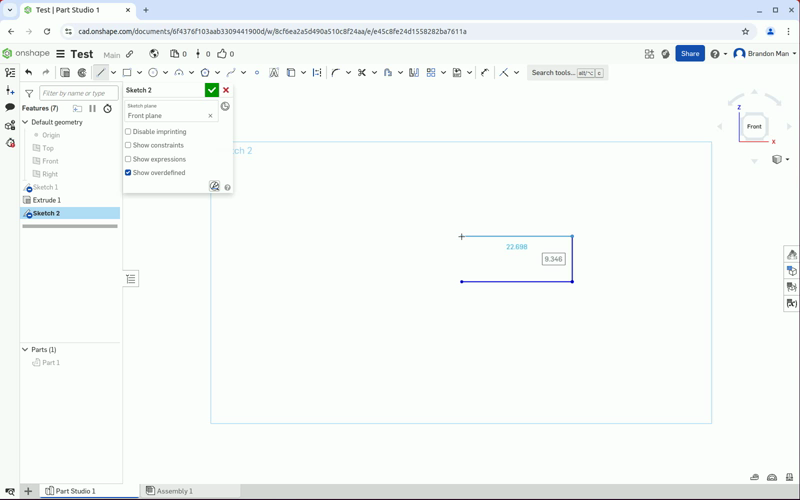
click(461, 236)
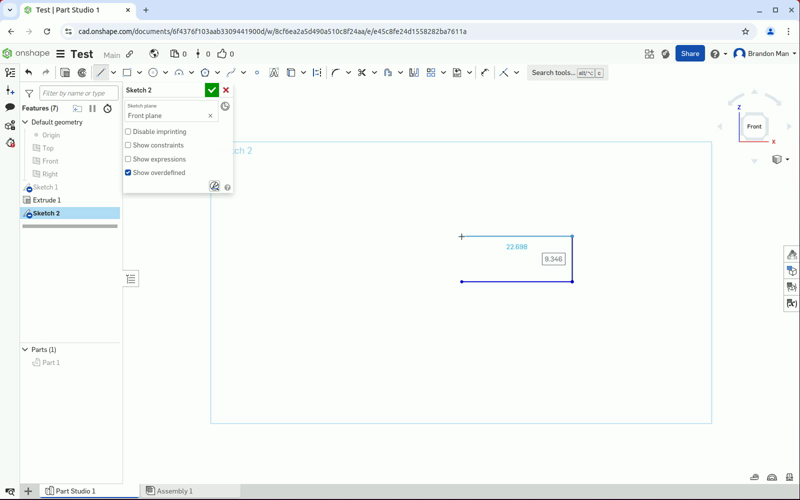
key_up(shift)
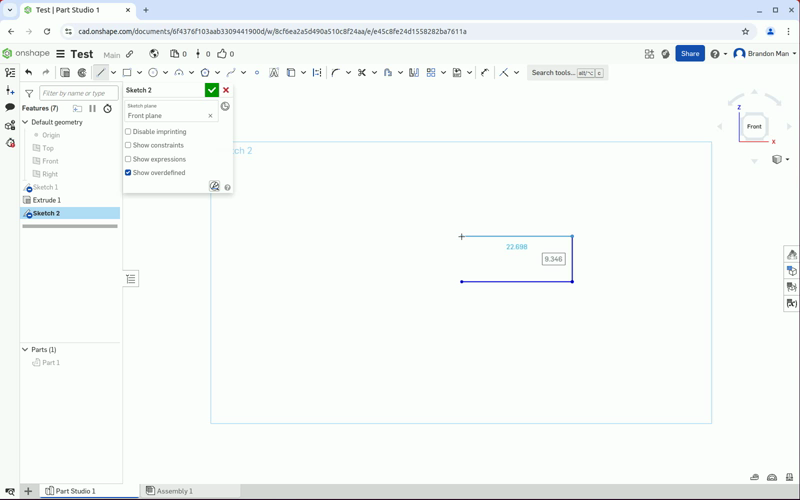
mouse_move(492, 236)
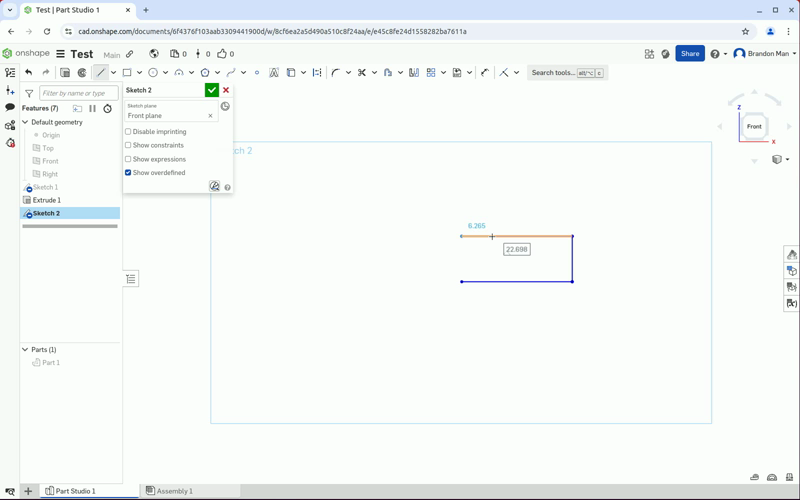
key_down(shift)
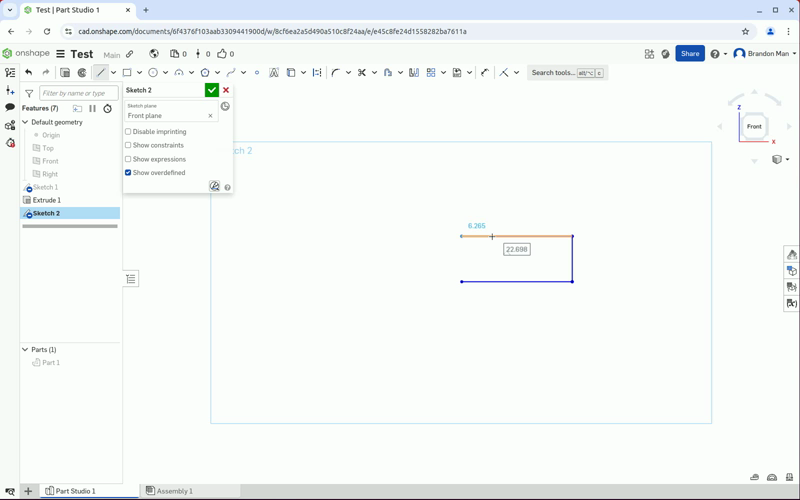
mouse_move(461, 281)
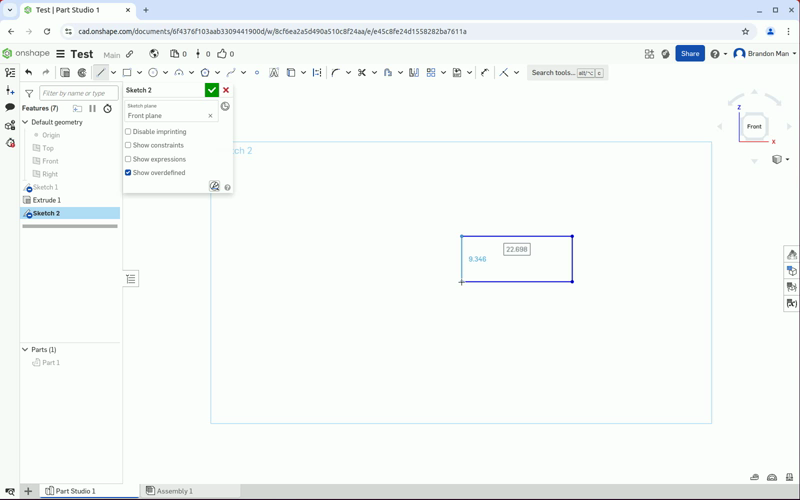
key_up(shift)
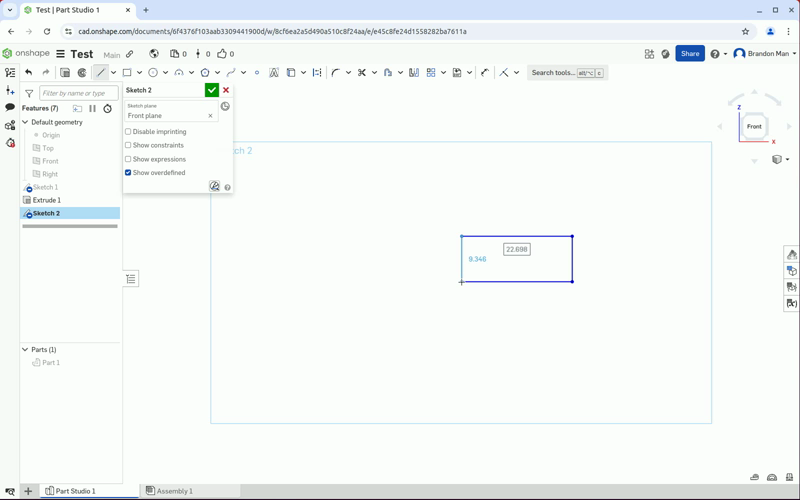
click(461, 281)
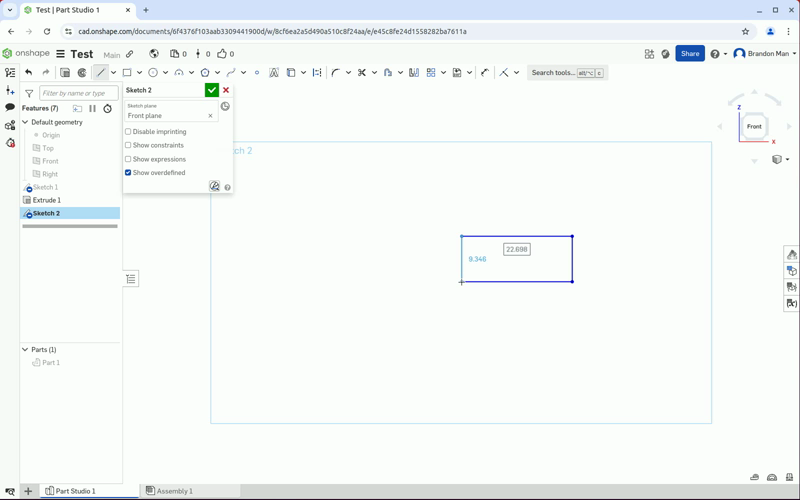
key(esc)
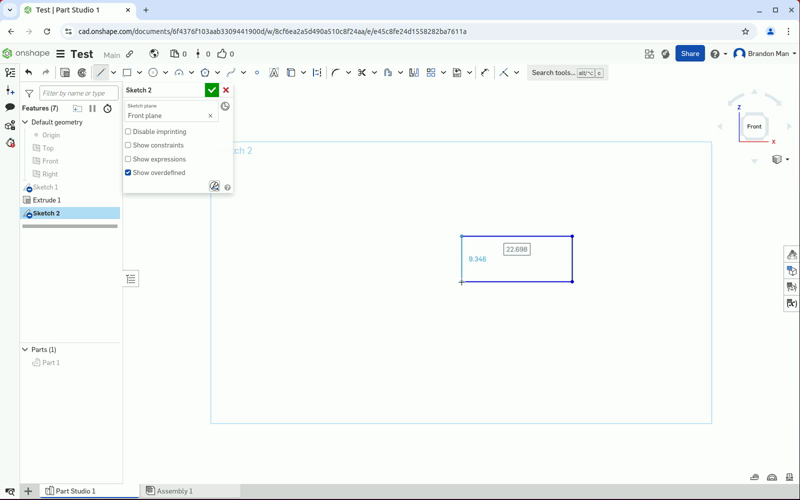
mouse_move(557, 270)
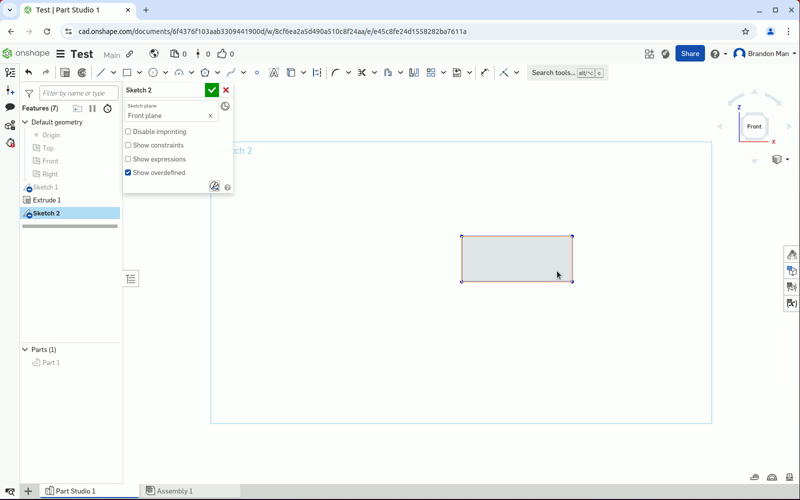
click(557, 270)
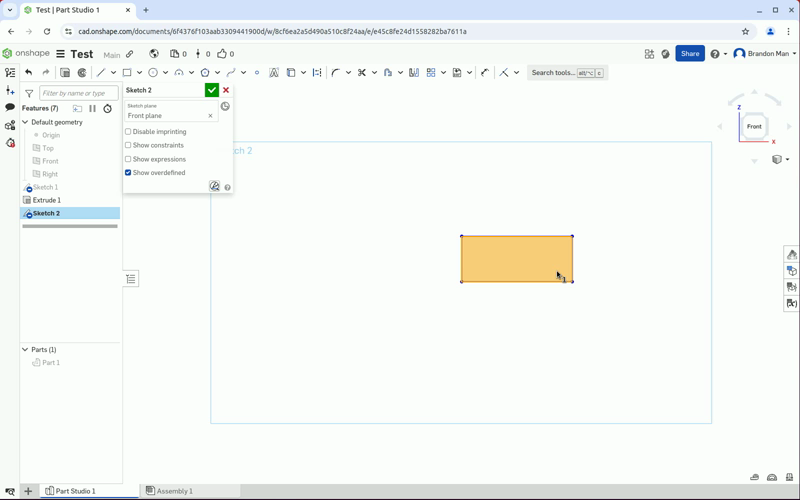
mouse_move(73, 352)
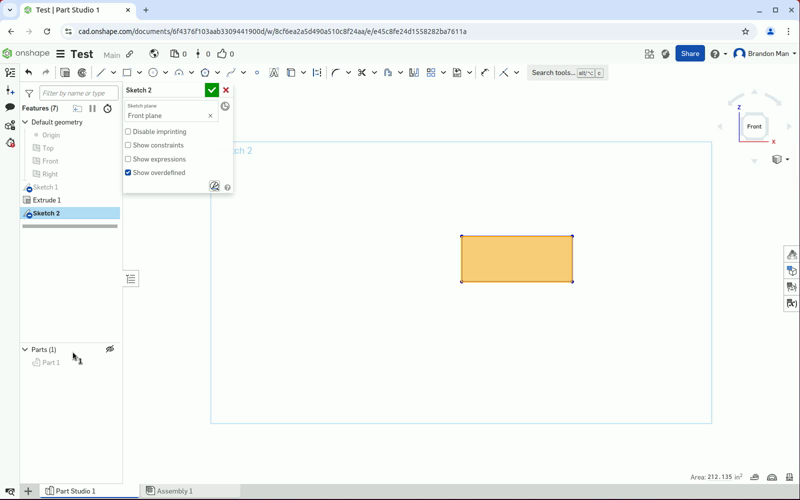
key(shift+y)
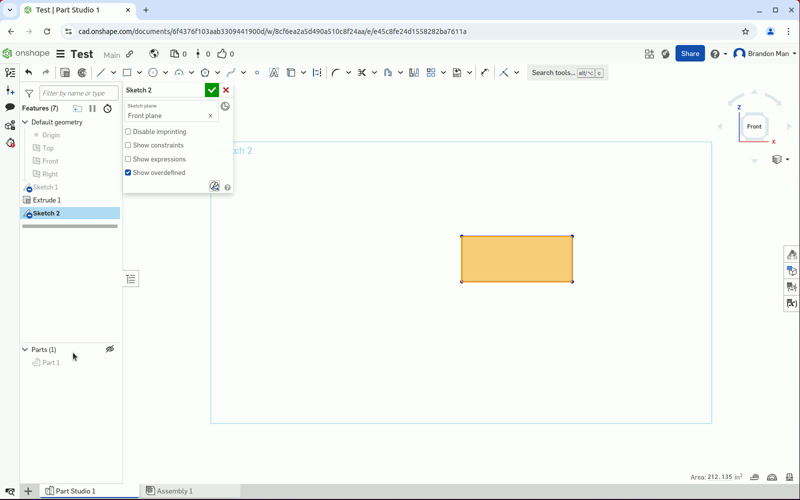
key(shift+e)
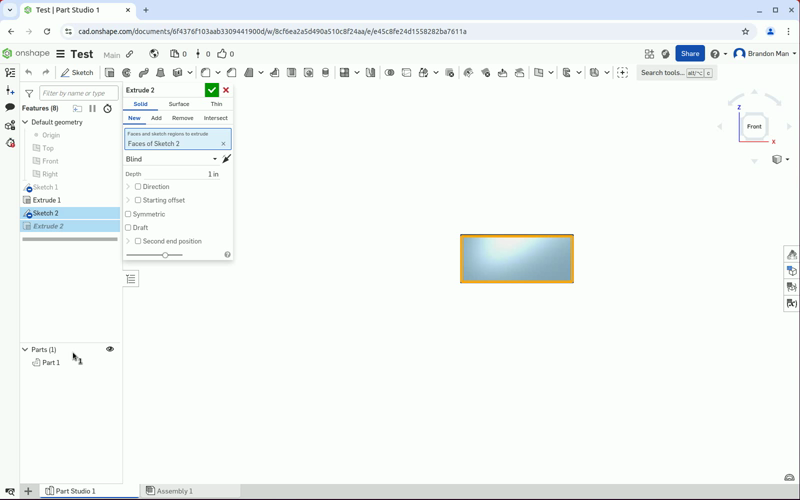
mouse_move(143, 106)
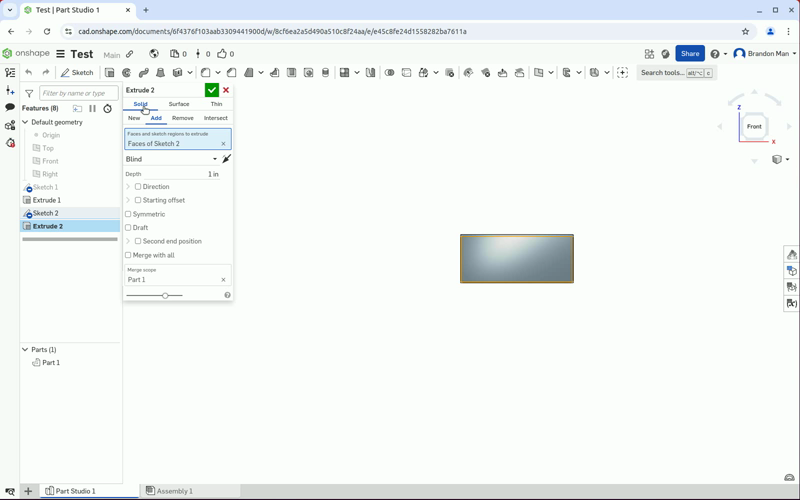
click(143, 106)
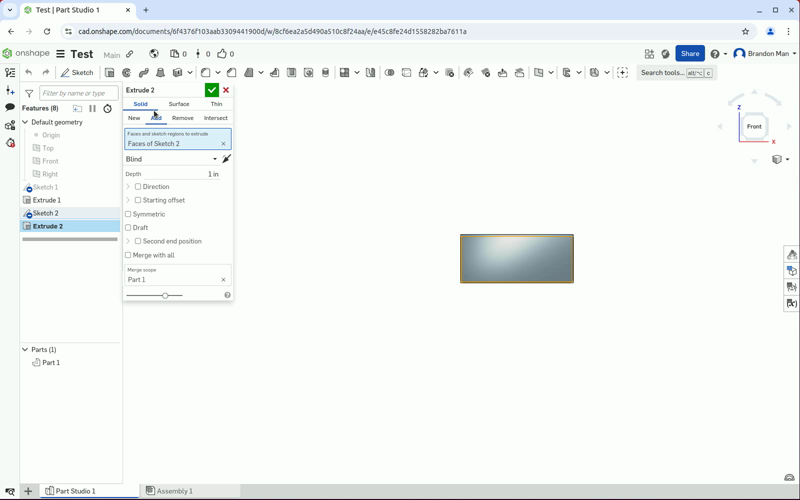
mouse_move(186, 120)
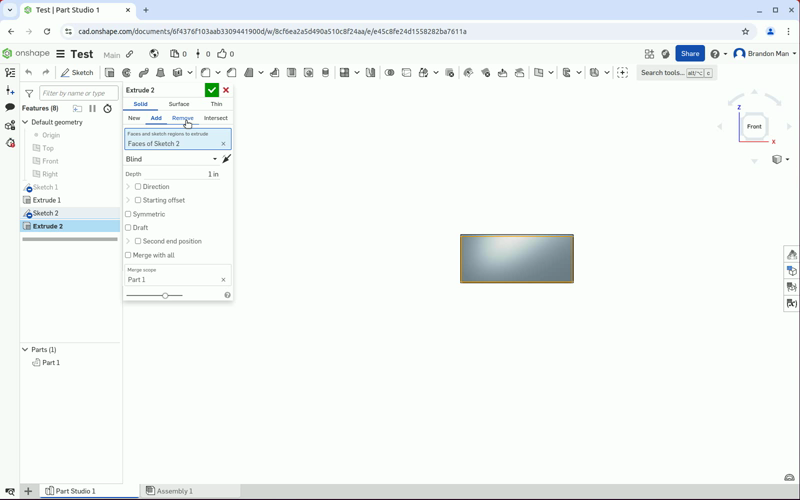
click(186, 120)
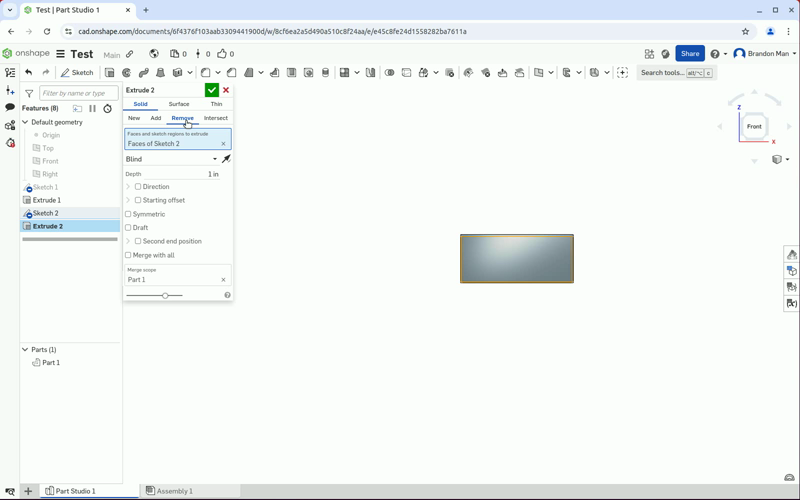
key(tab, 4)
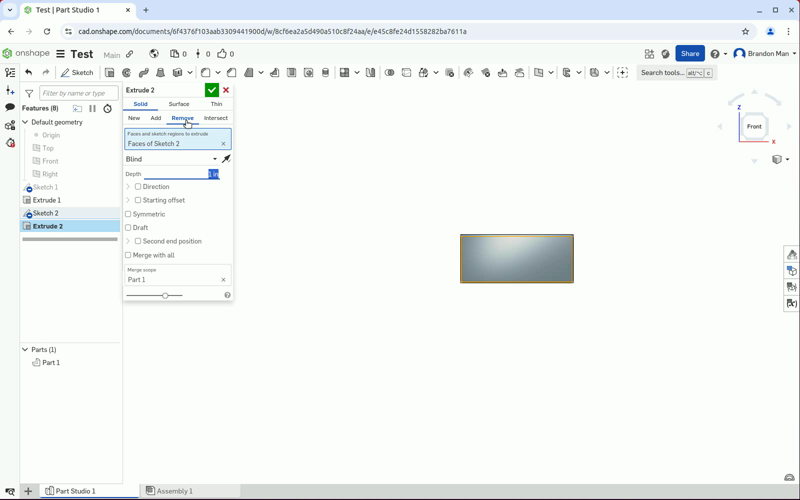
text(0.481)
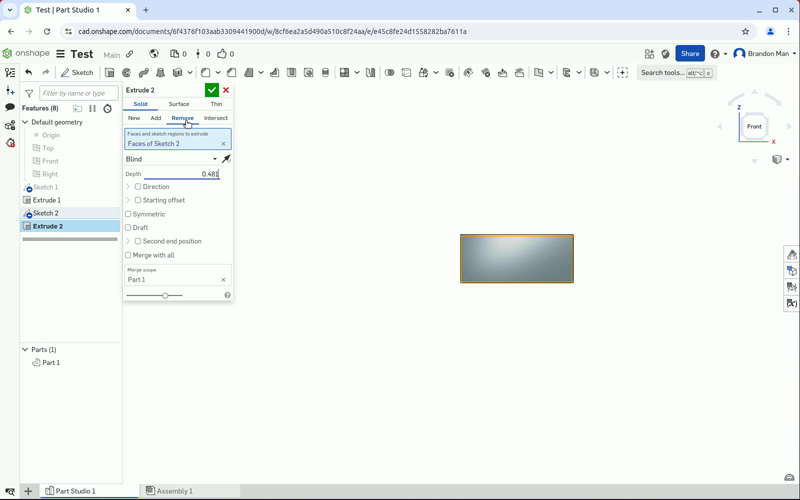
key(tab, 6)
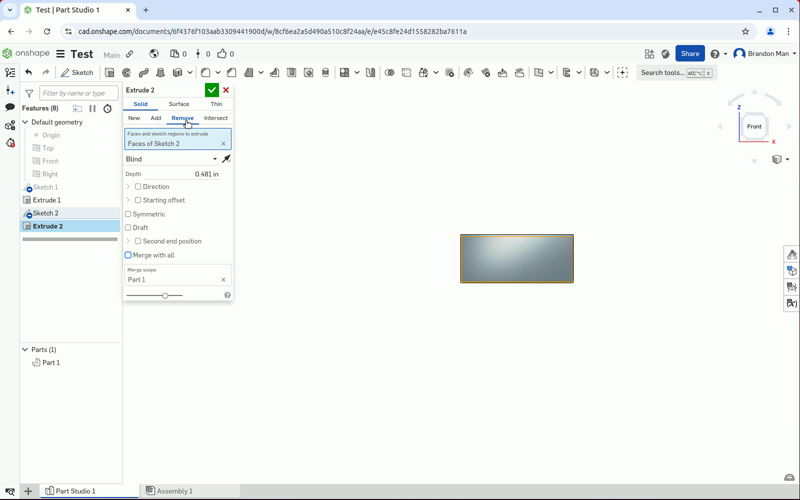
key(space)
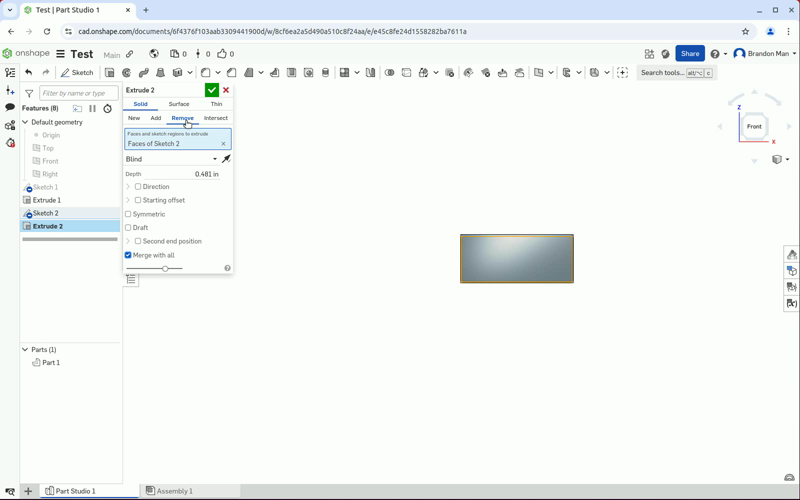
key(enter)
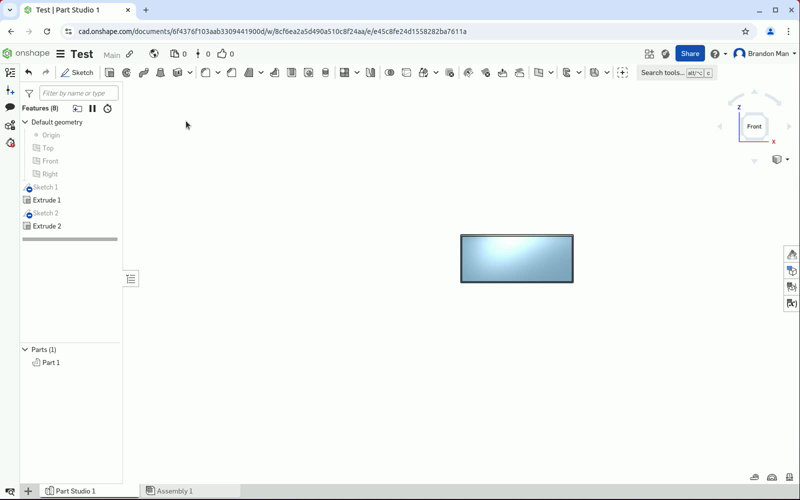
key(shift+h)
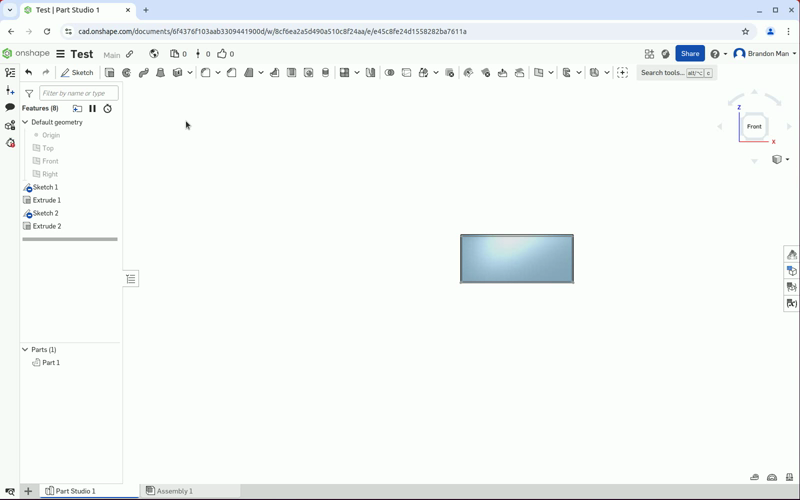
key(shift+h)
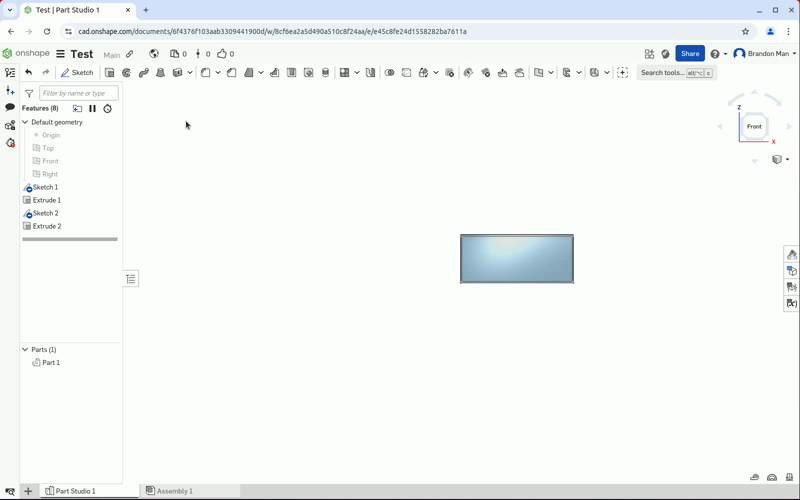
key(shift+7)
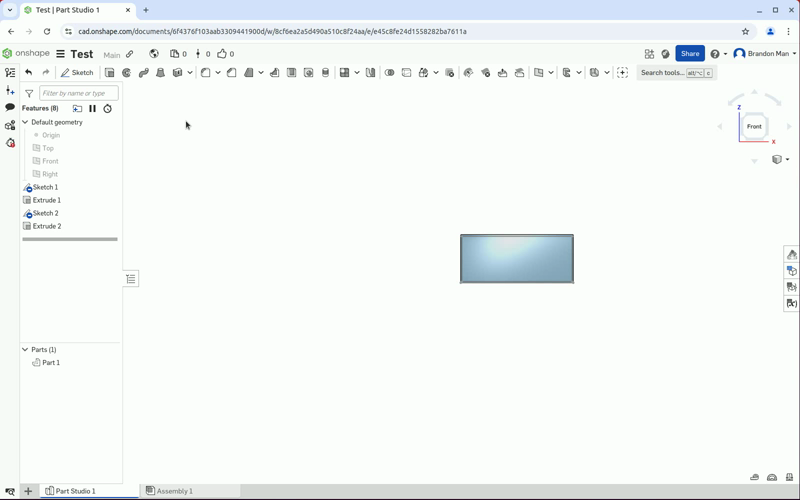
key(left, 2)
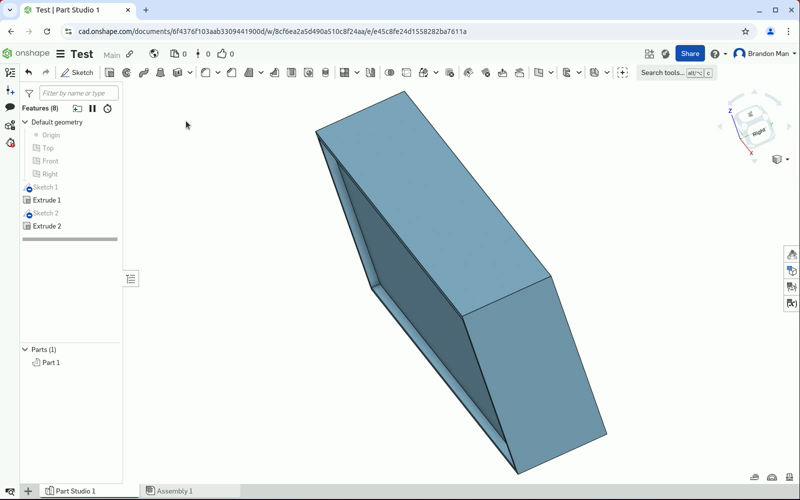
key(down, 2)
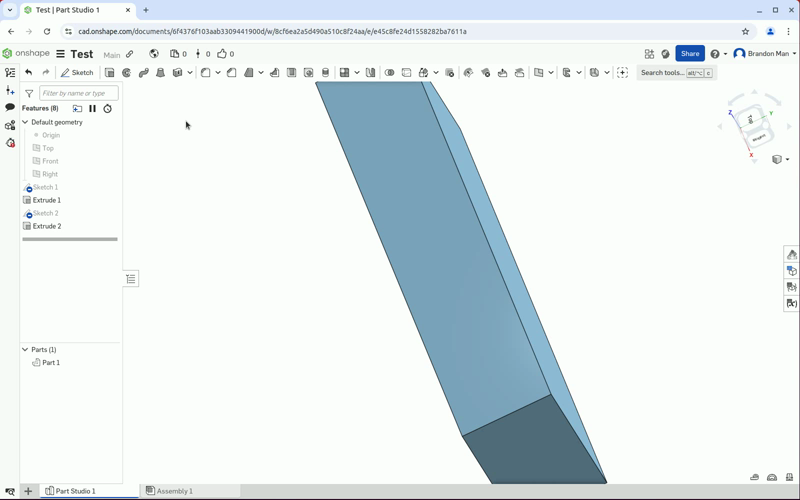
key(up, 2)
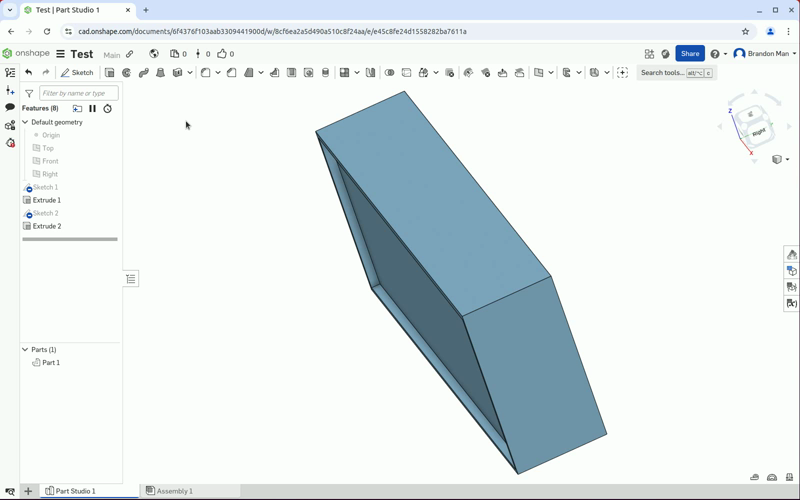
key(right, 2)
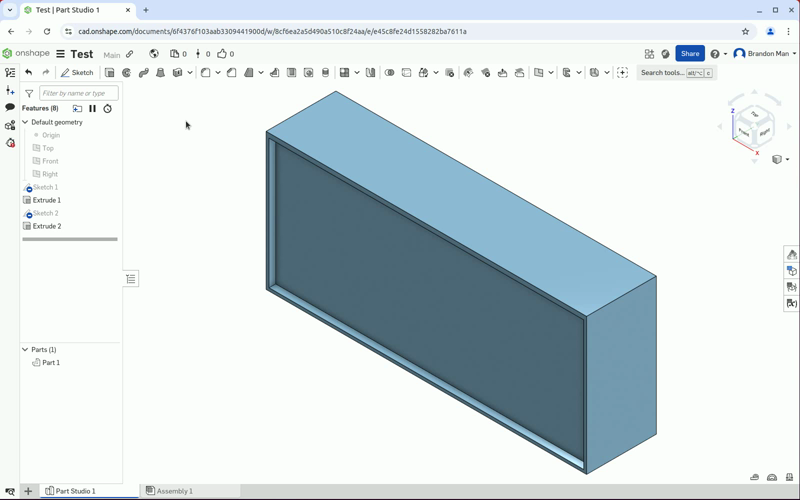
mouse_move(73, 189)
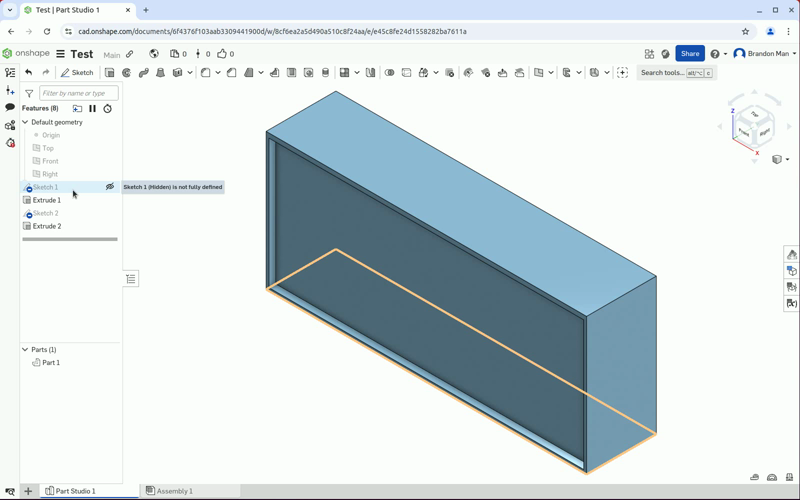
click(73, 189)